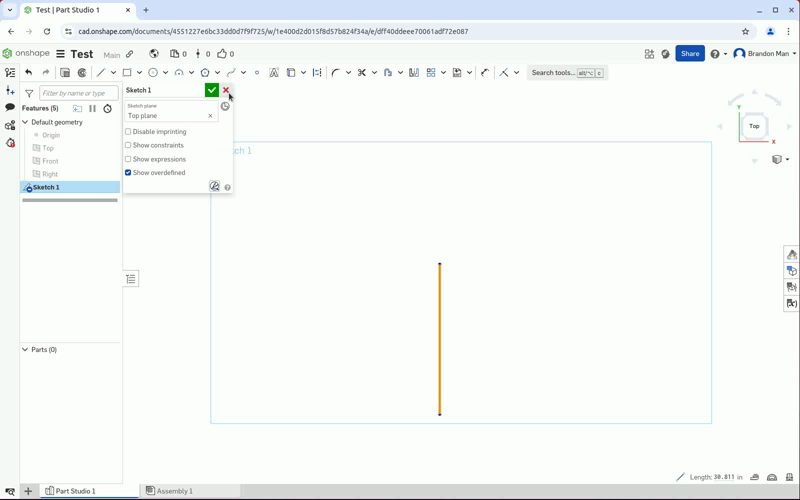
key(shift+h)
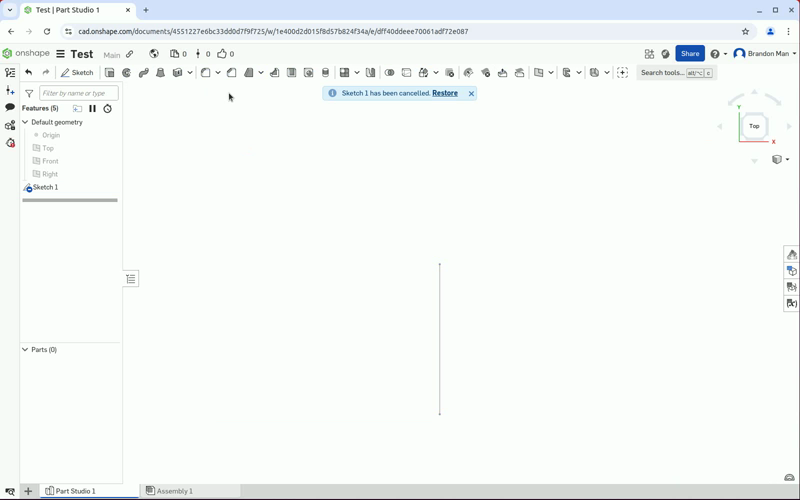
key(shift+s)
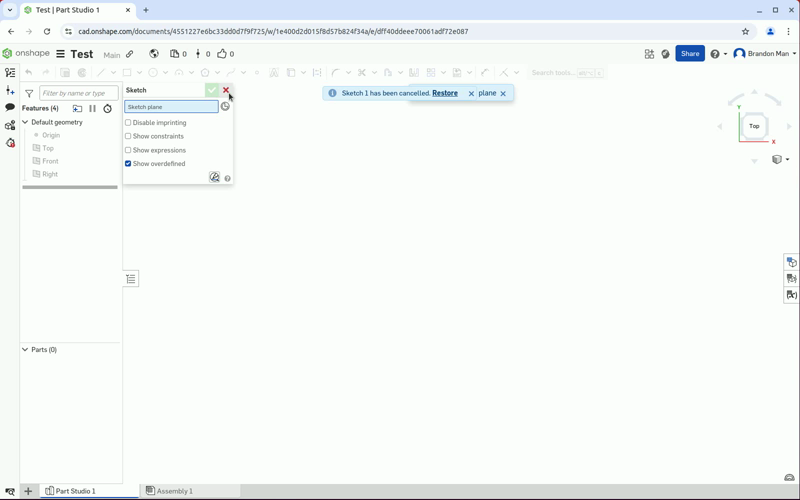
mouse_move(73, 150)
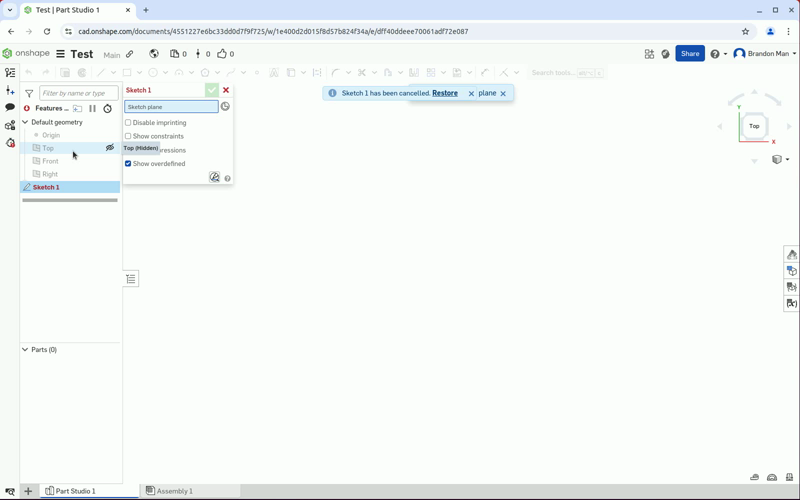
click(73, 150)
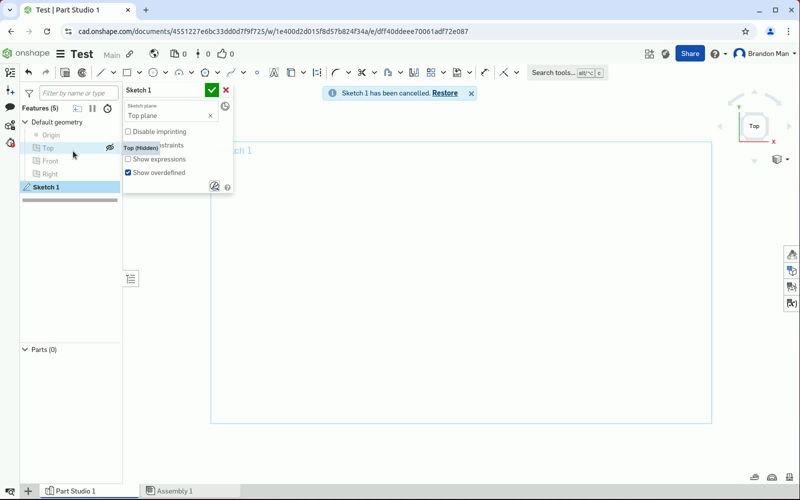
mouse_move(73, 352)
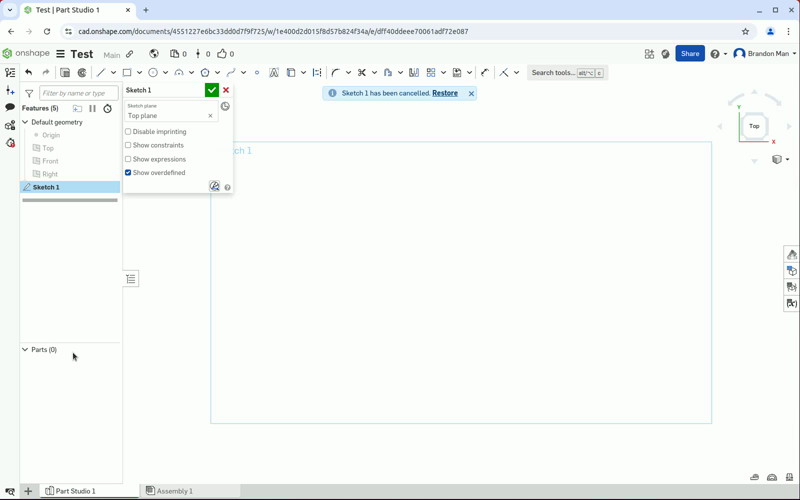
key(y)
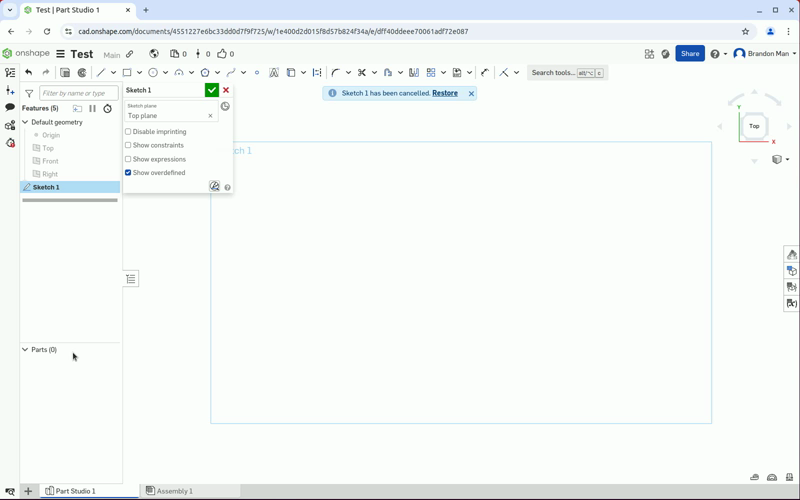
key(l)
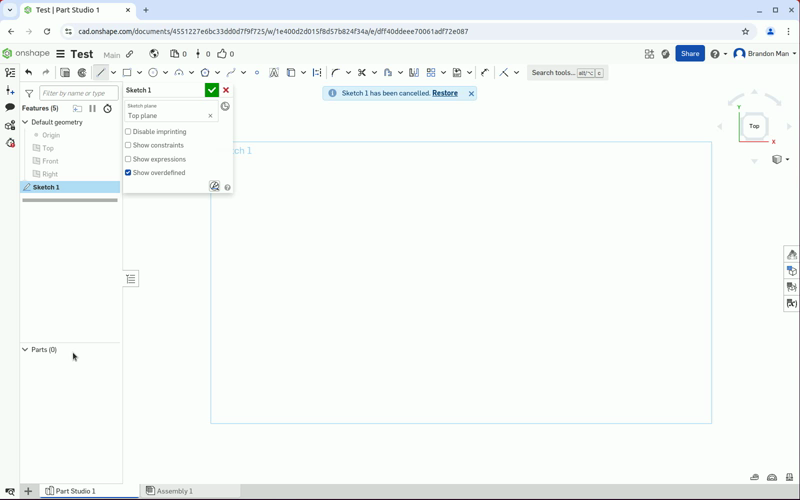
key_down(shift)
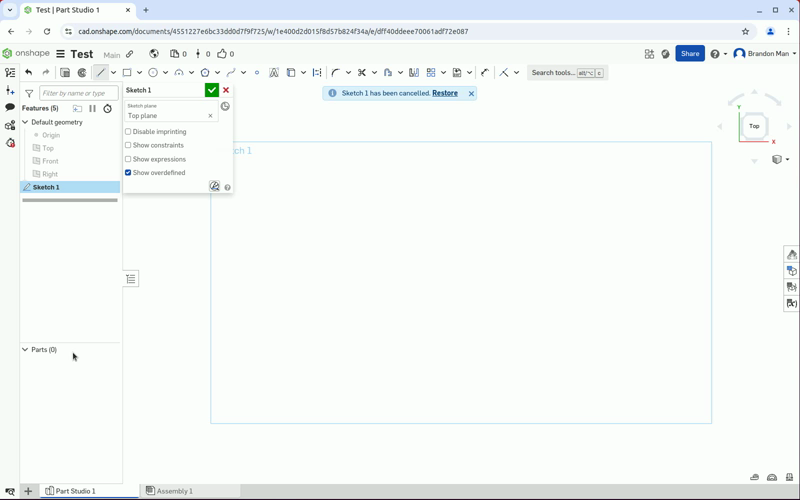
mouse_move(348, 343)
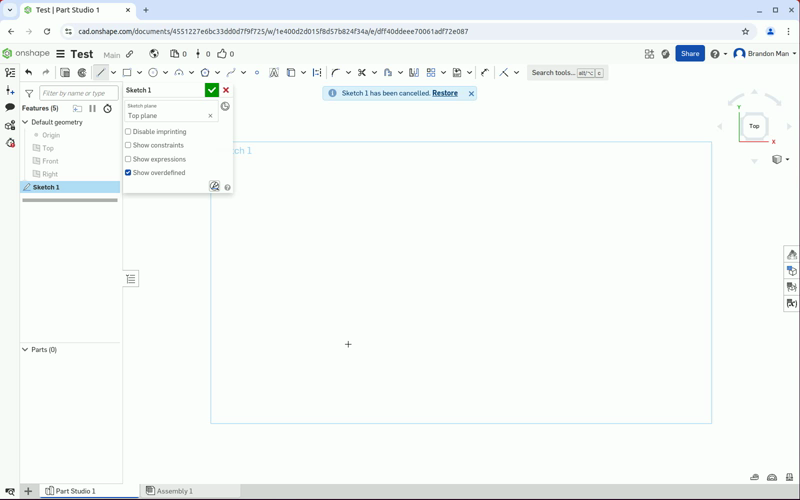
click(348, 343)
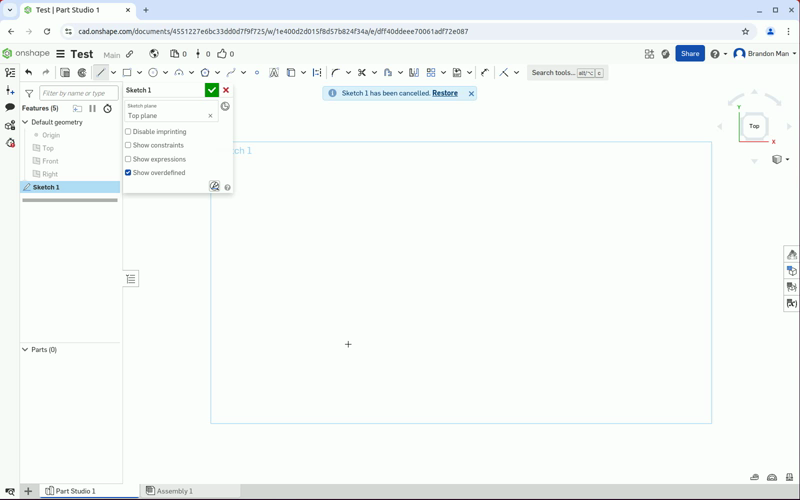
key_up(shift)
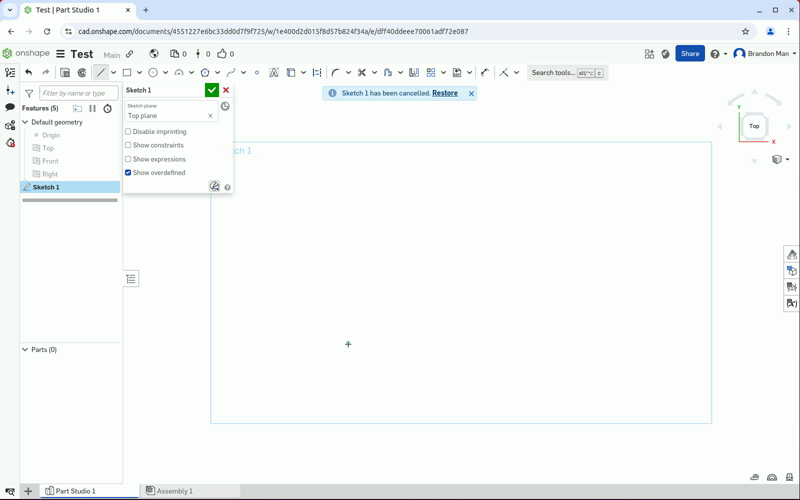
key_down(shift)
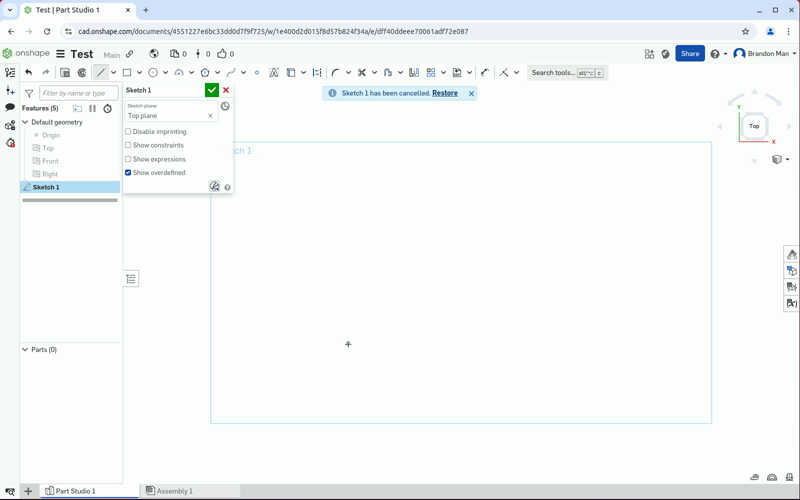
mouse_move(572, 343)
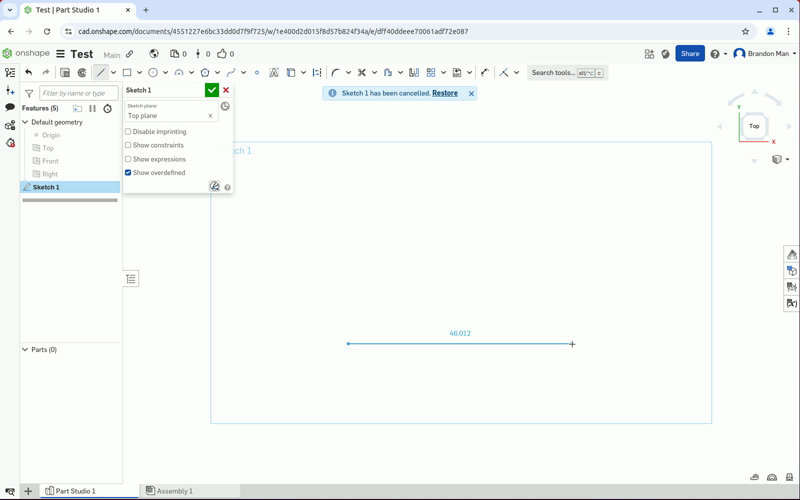
click(572, 343)
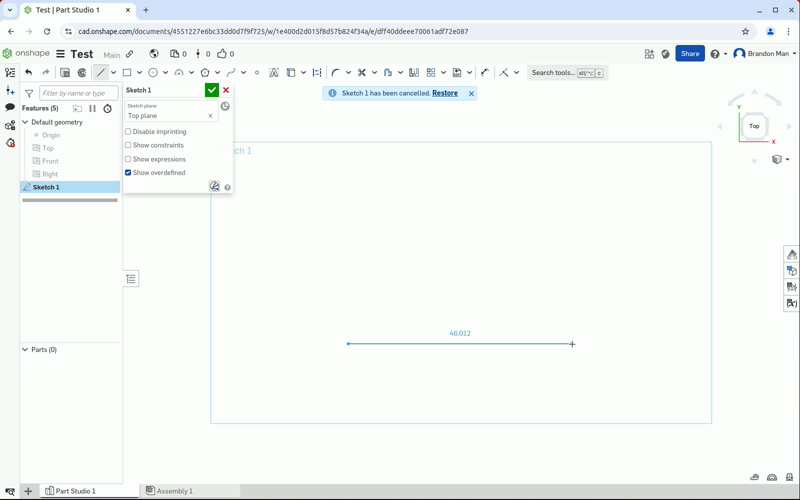
key_up(shift)
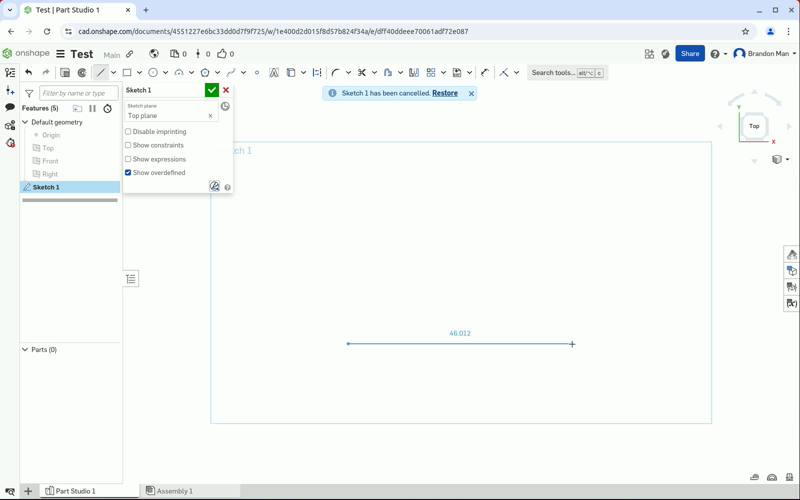
key_down(shift)
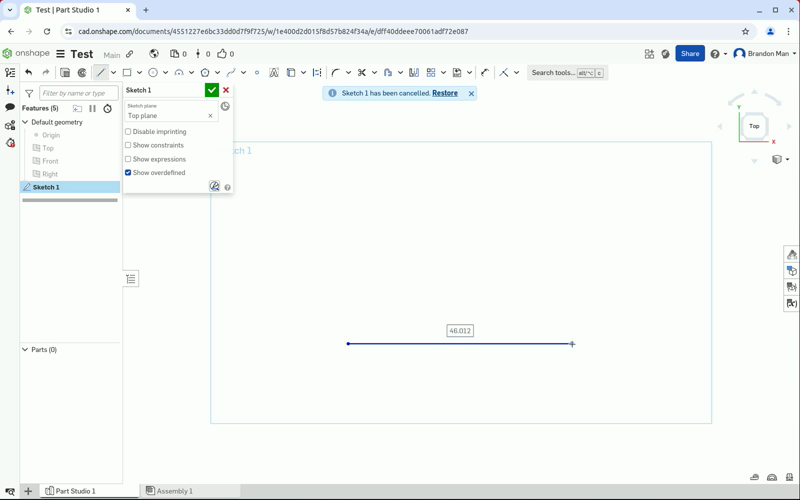
mouse_move(572, 223)
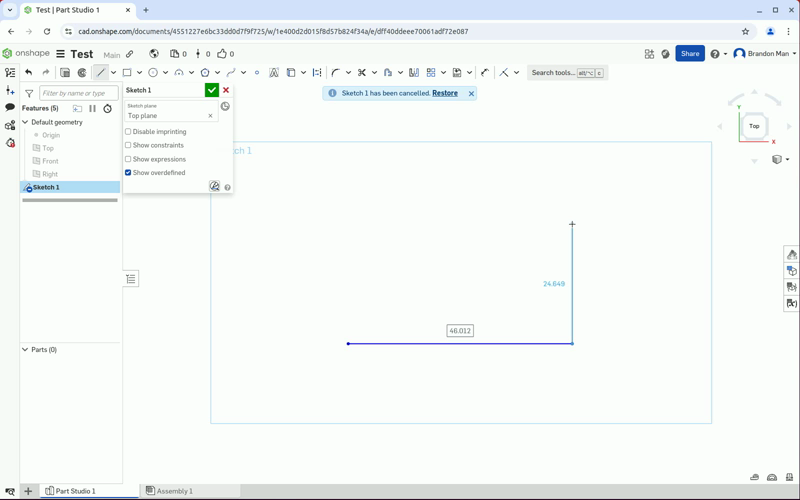
click(572, 223)
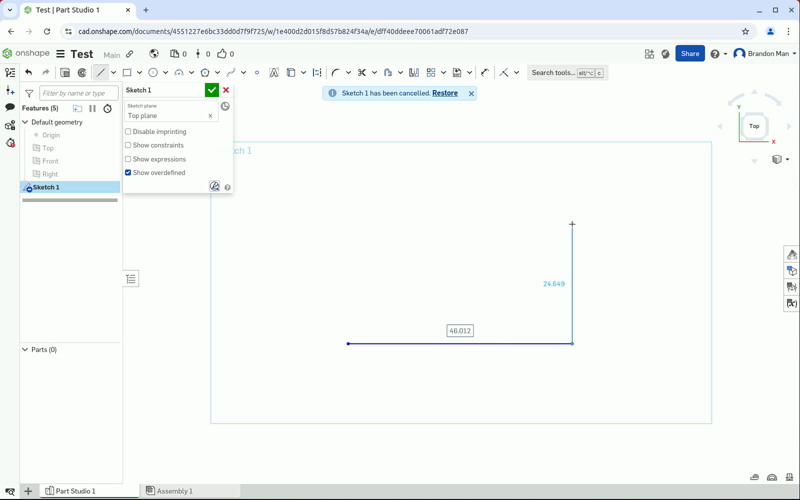
key_up(shift)
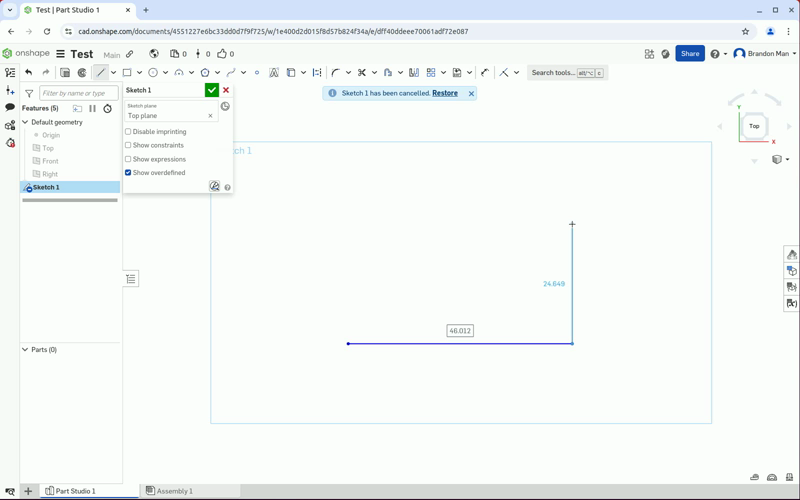
key_down(shift)
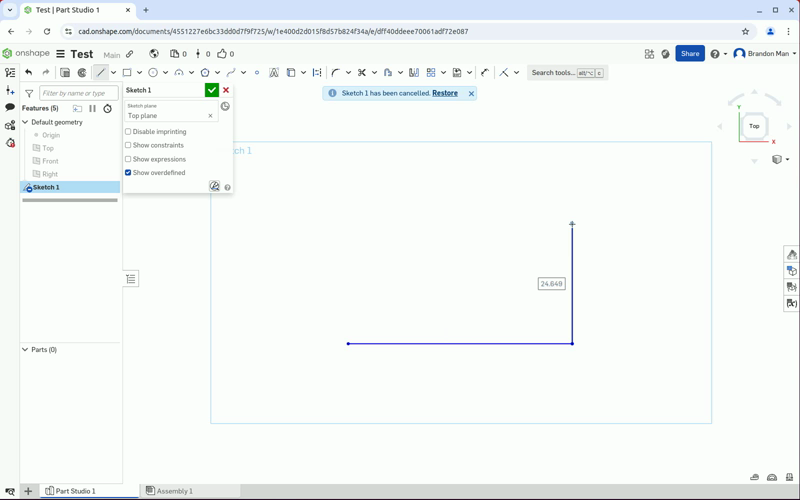
mouse_move(348, 223)
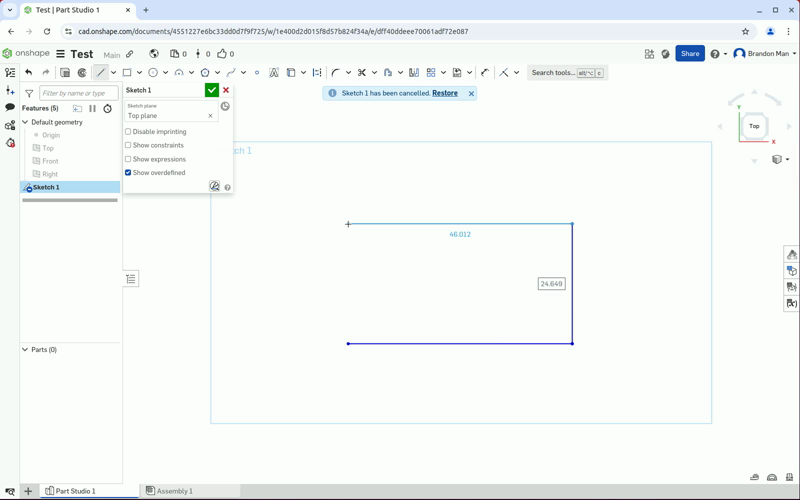
click(348, 223)
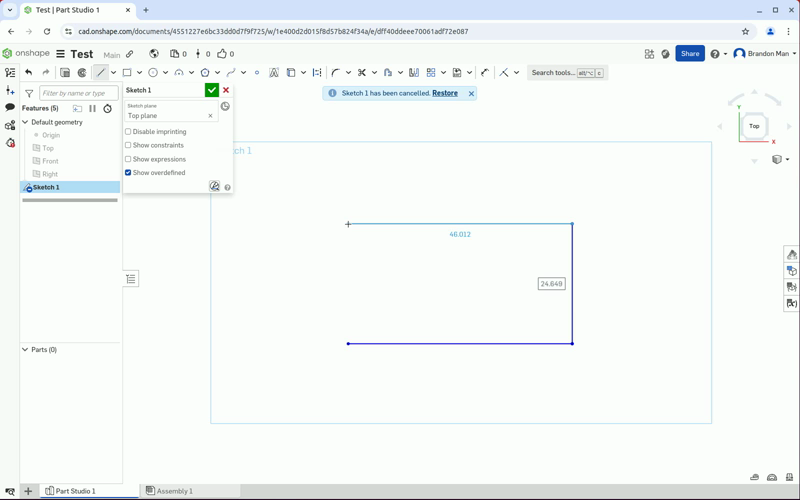
key_up(shift)
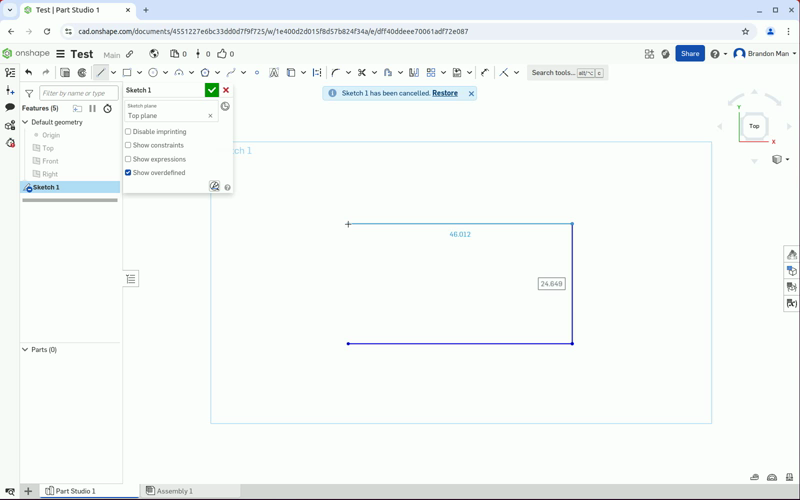
key_down(shift)
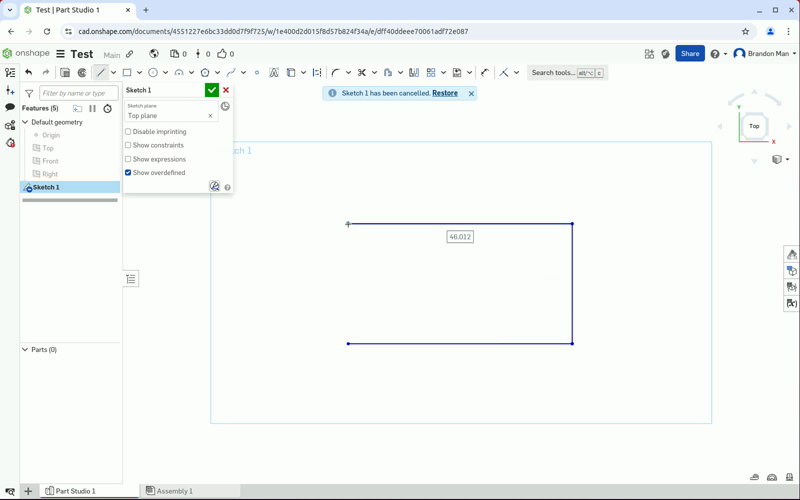
mouse_move(348, 343)
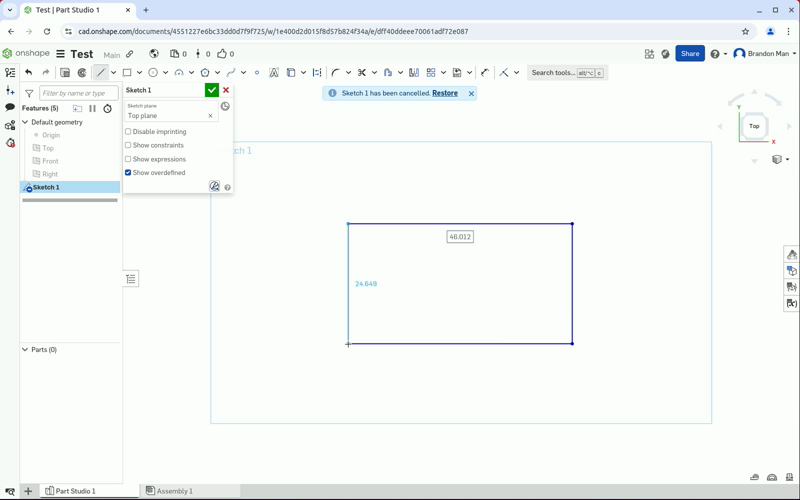
key_up(shift)
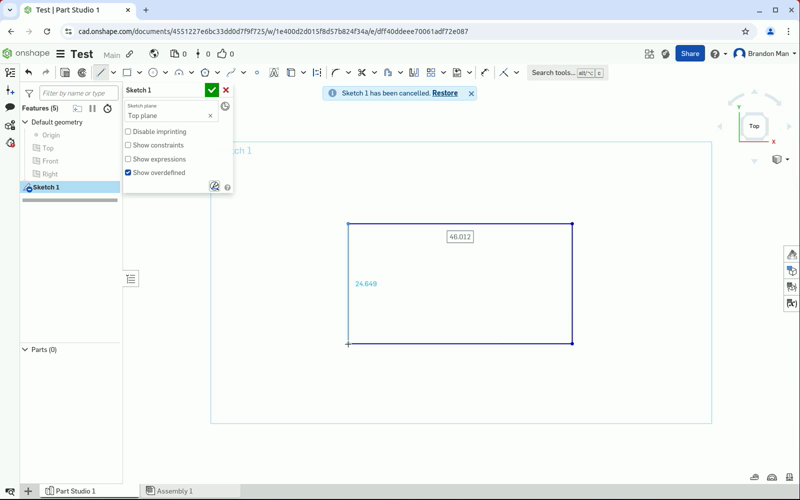
click(348, 343)
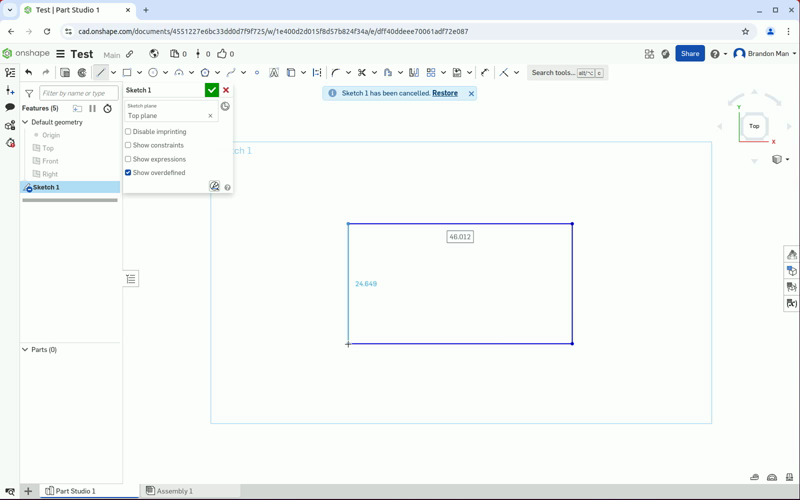
key(esc)
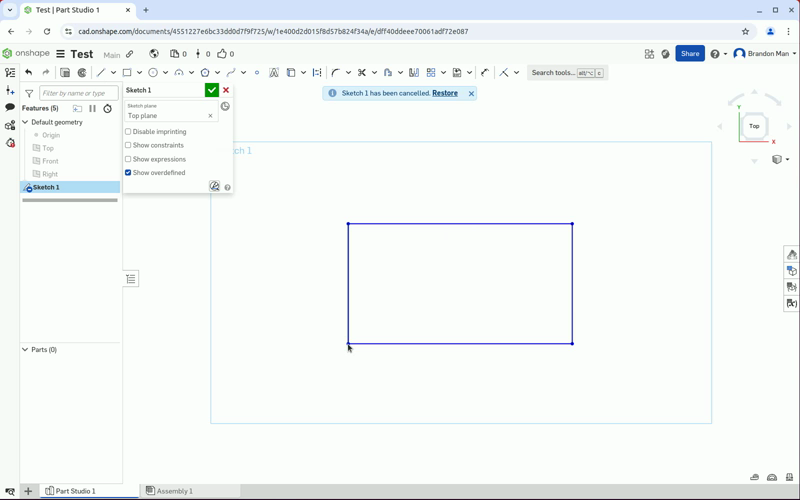
mouse_move(486, 261)
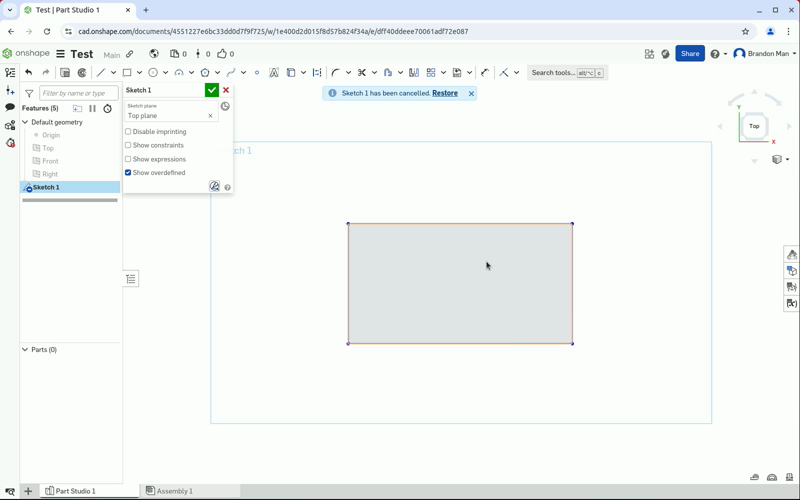
click(486, 261)
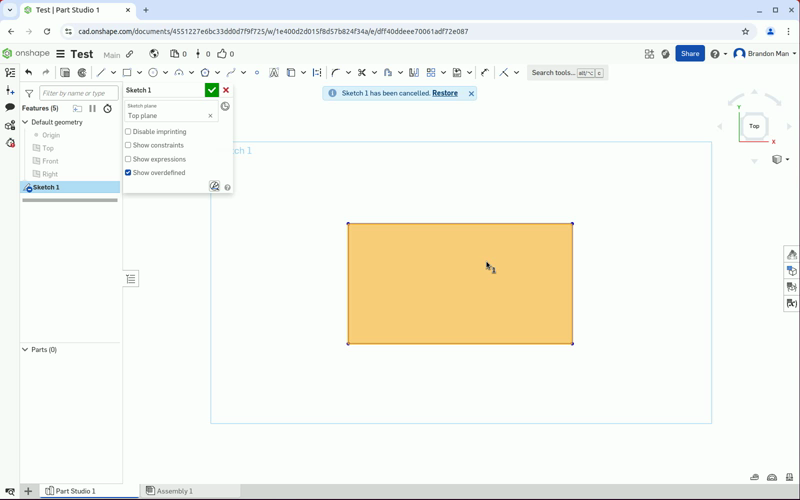
mouse_move(73, 352)
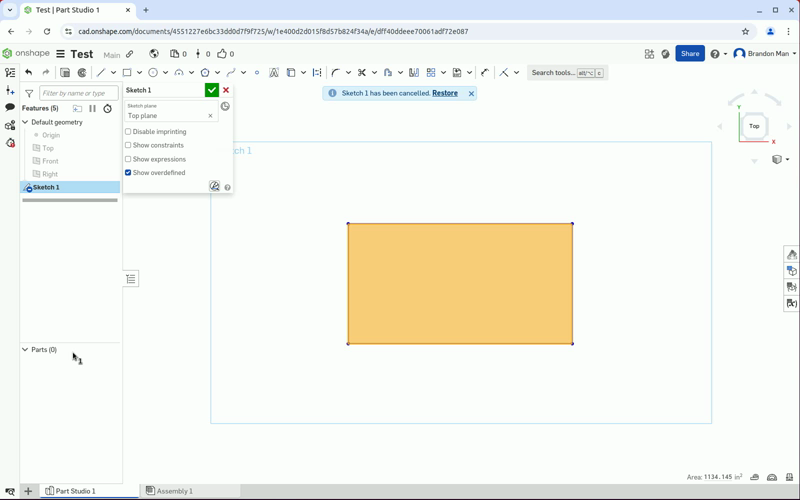
key(shift+y)
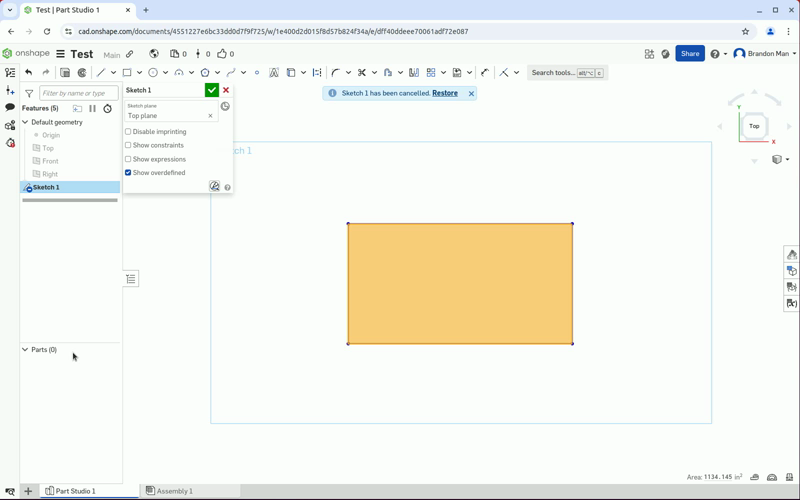
key(shift+e)
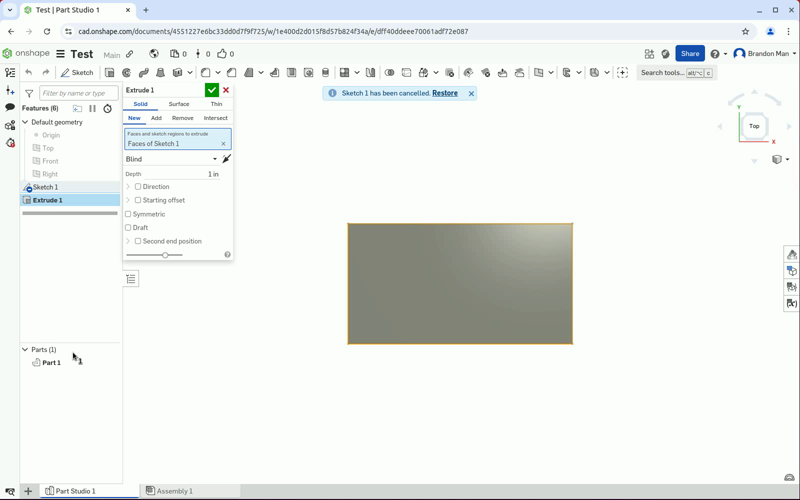
mouse_move(143, 106)
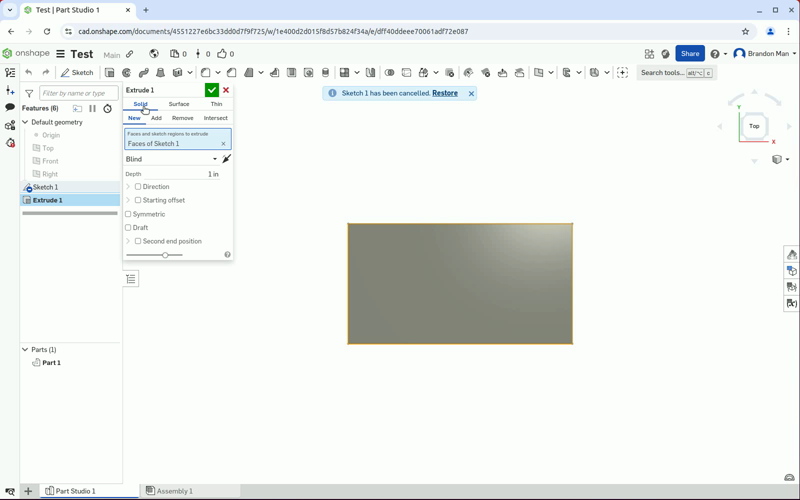
click(143, 106)
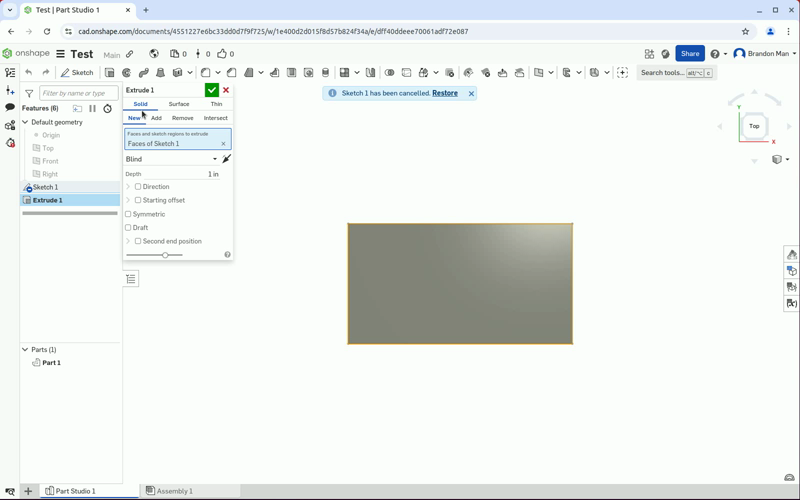
mouse_move(137, 120)
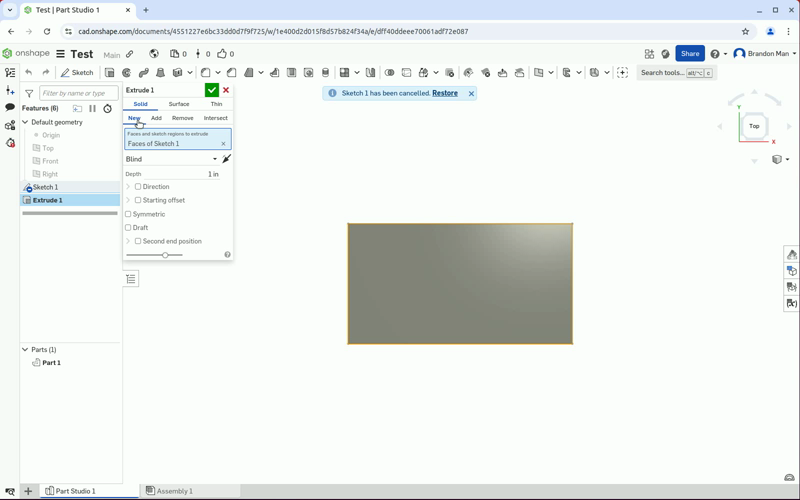
click(137, 120)
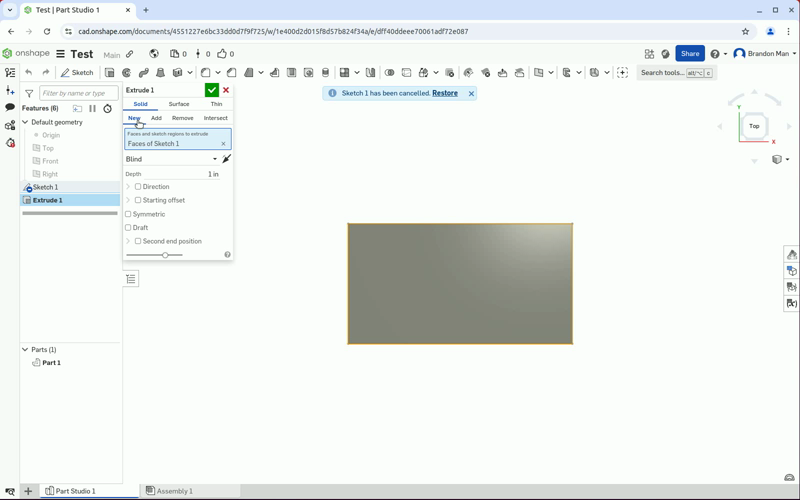
key(tab, 4)
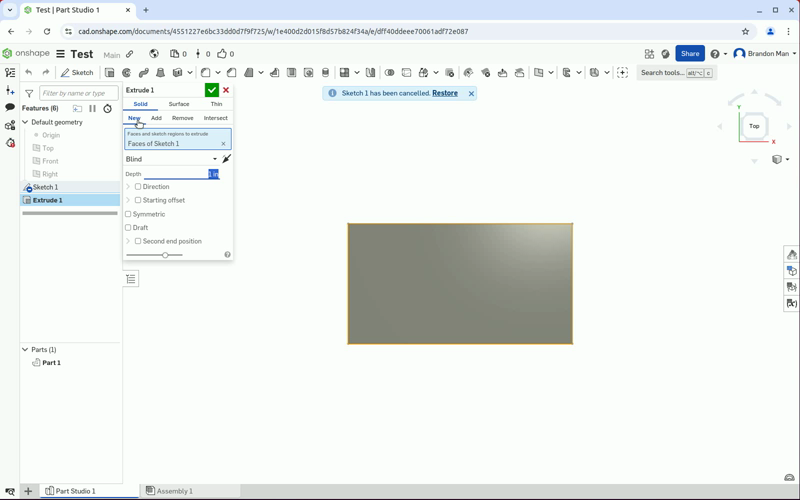
text(8.906)
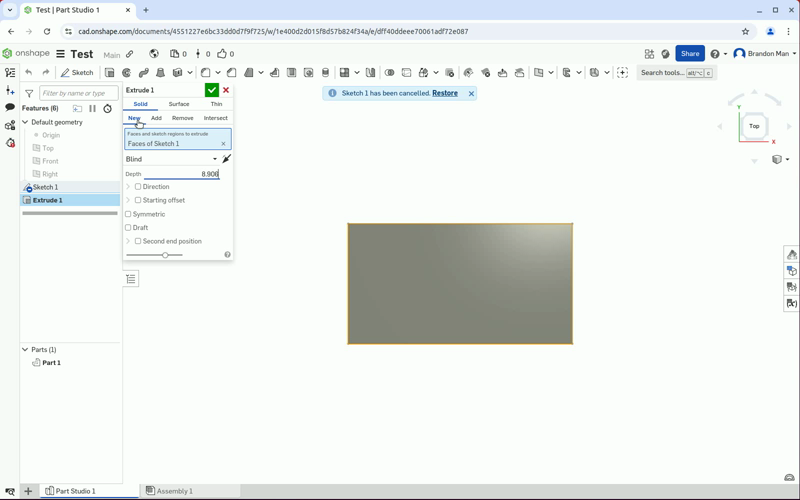
key(enter)
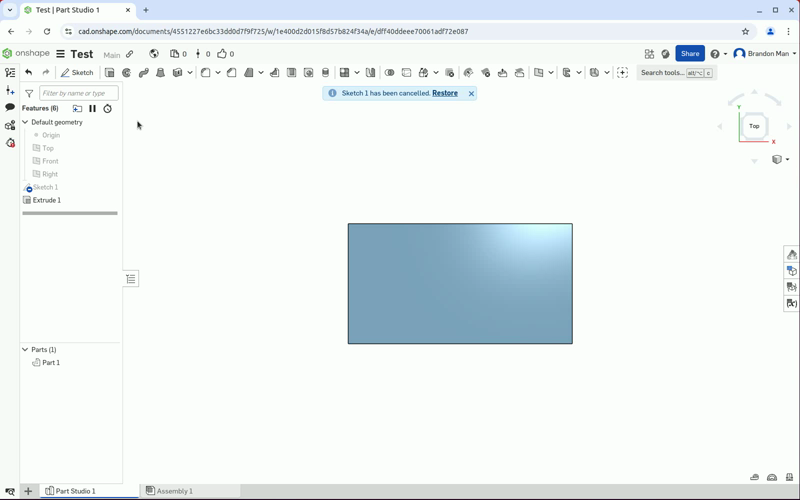
key(shift+h)
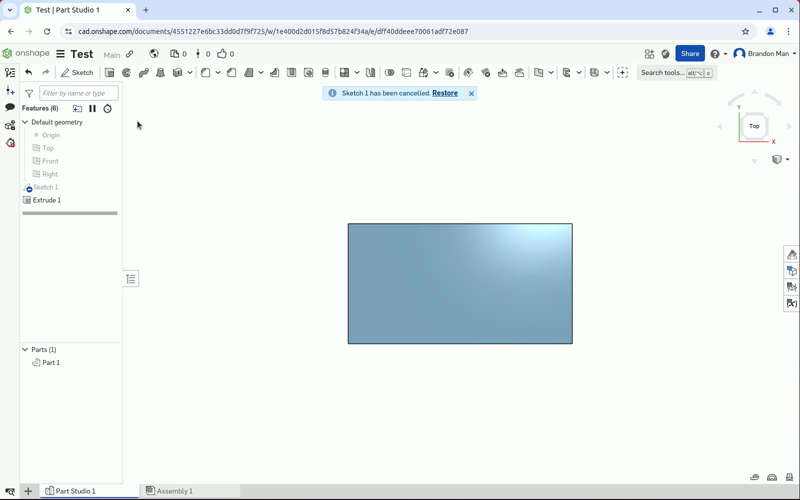
key(shift+h)
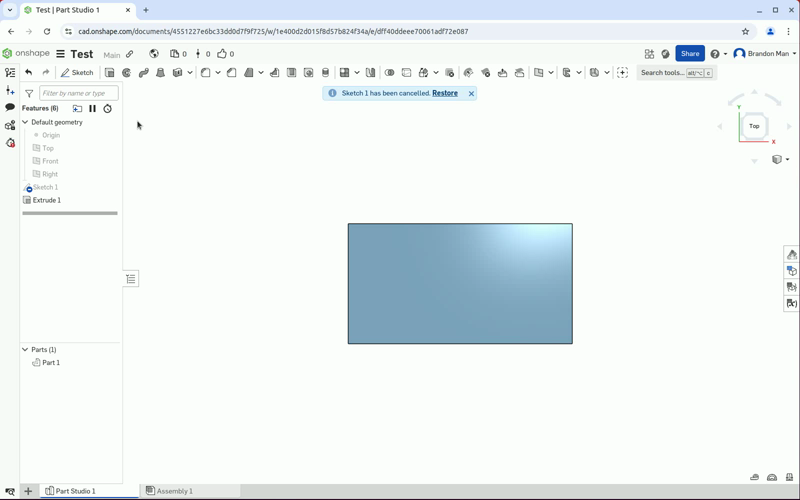
mouse_move(73, 189)
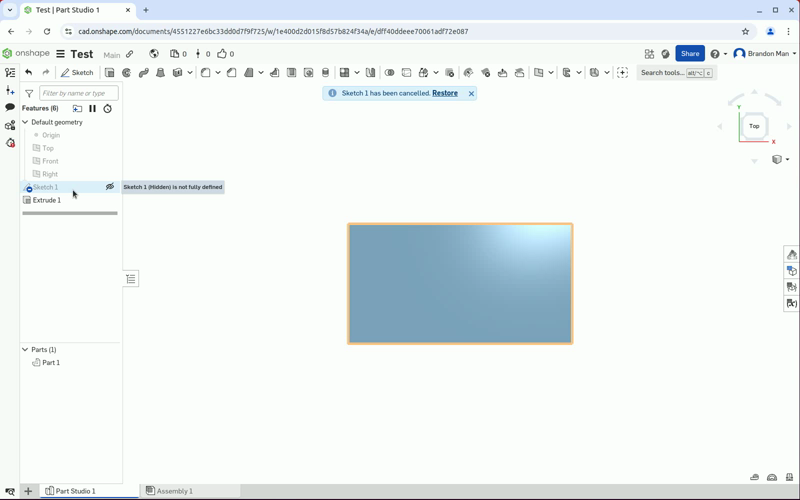
click(73, 189)
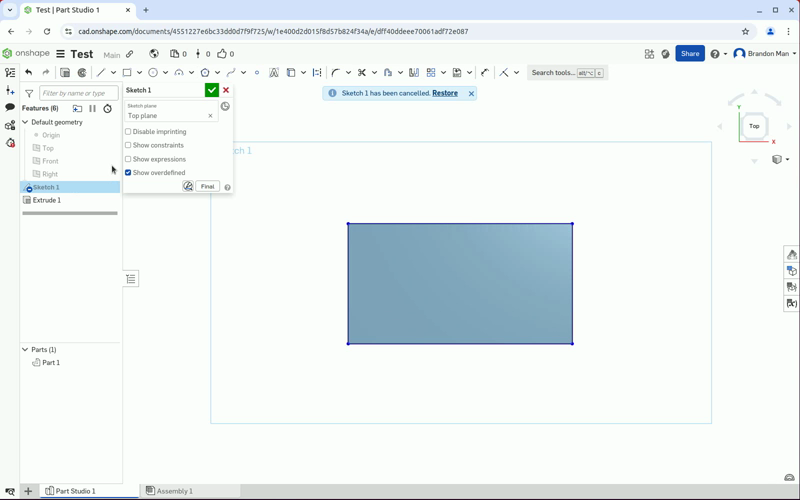
mouse_move(229, 92)
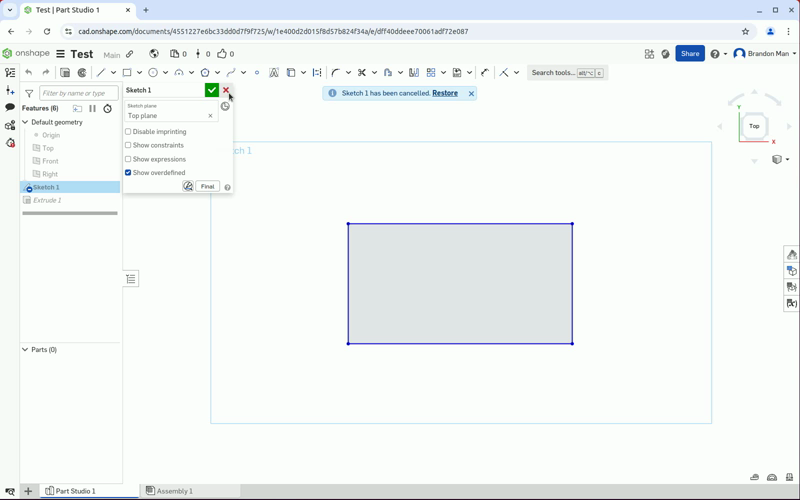
click(229, 92)
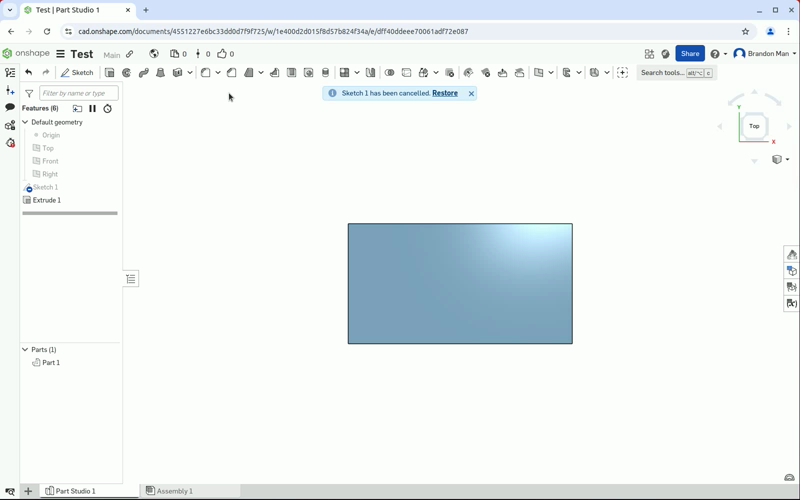
mouse_move(541, 75)
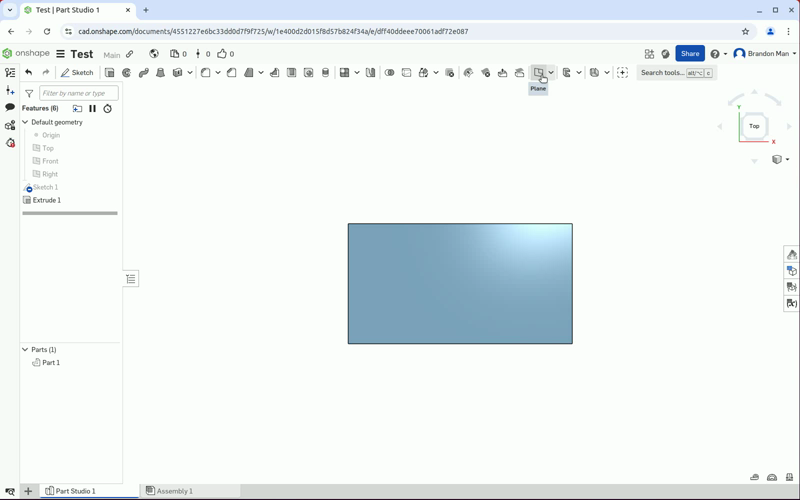
click(541, 75)
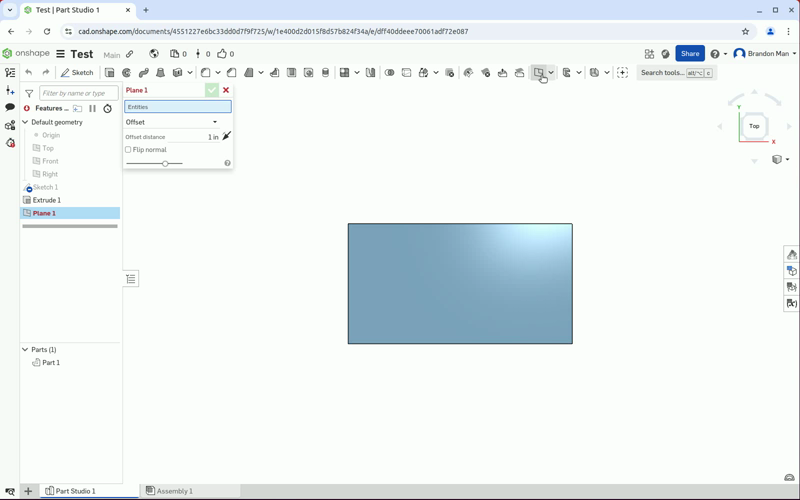
mouse_move(73, 150)
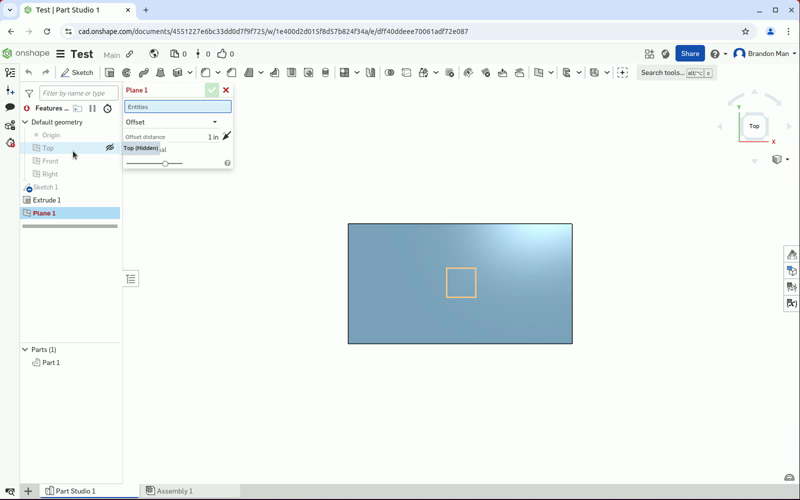
click(73, 150)
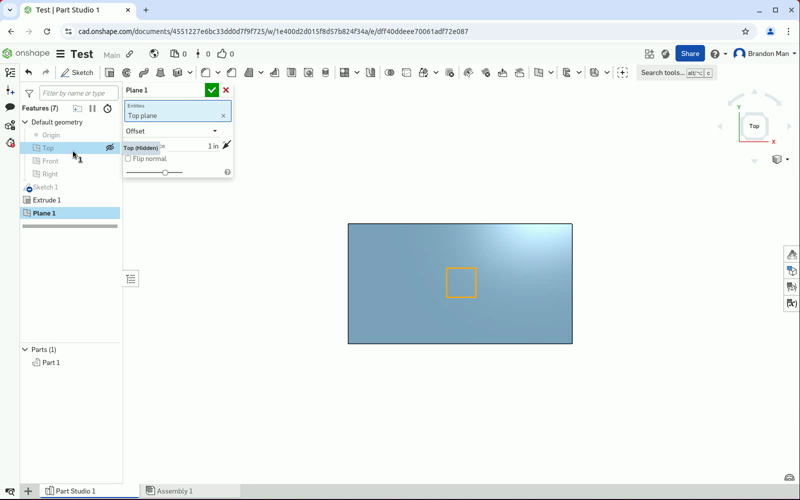
key(tab, 2)
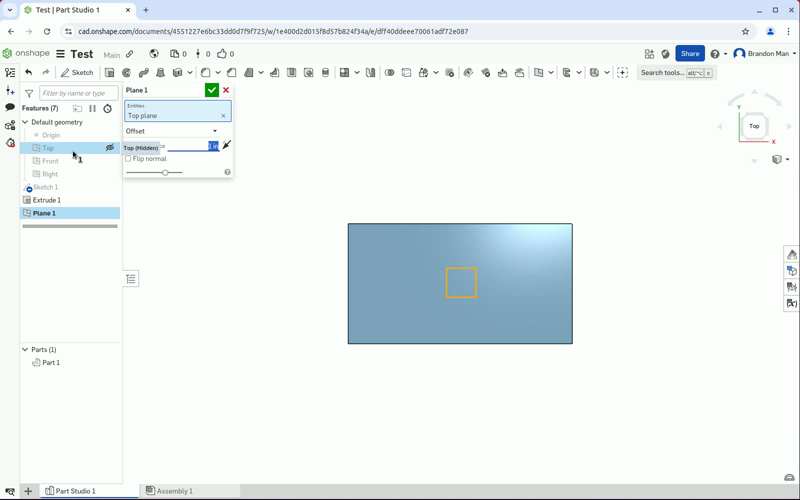
text(8.904)
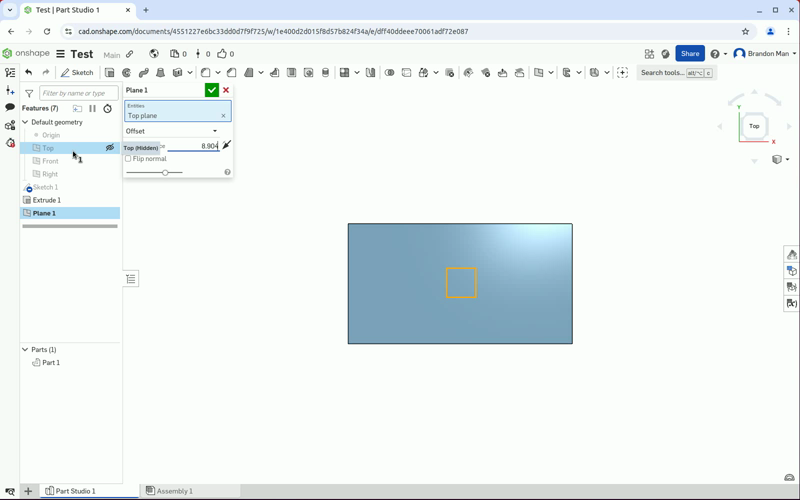
key(enter, 2)
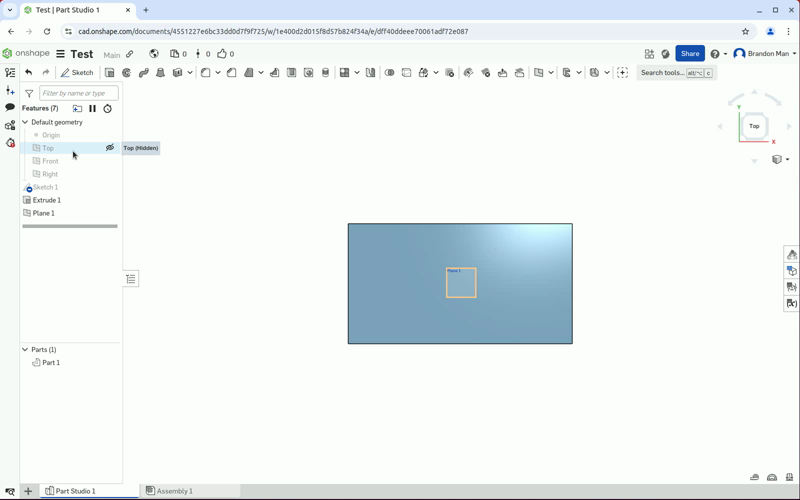
key(shift+s)
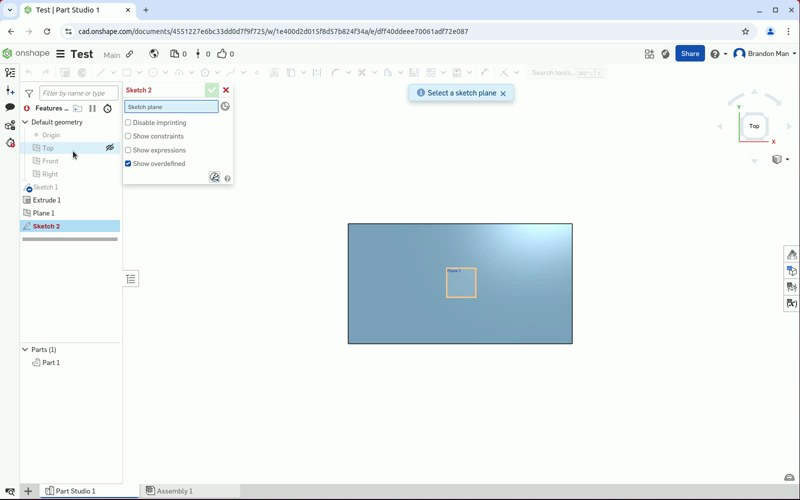
mouse_move(73, 215)
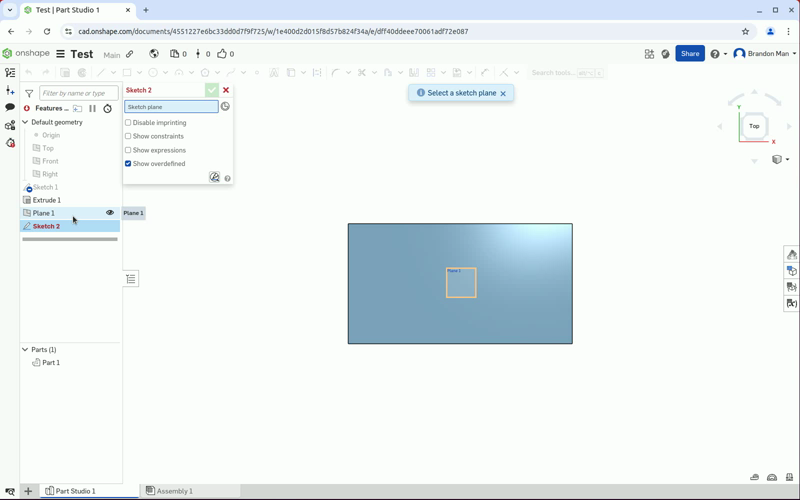
click(73, 215)
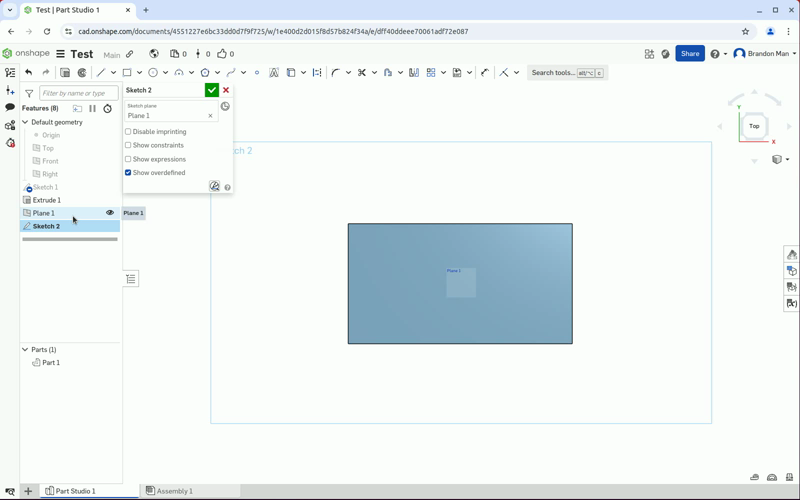
mouse_move(73, 352)
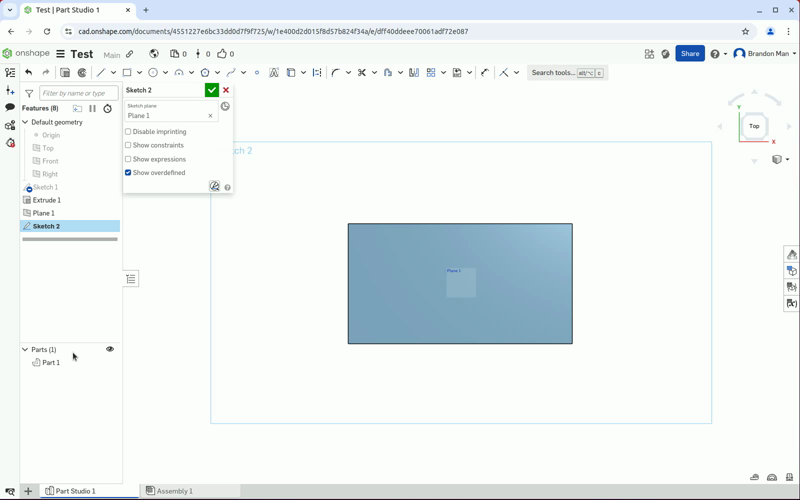
key(y)
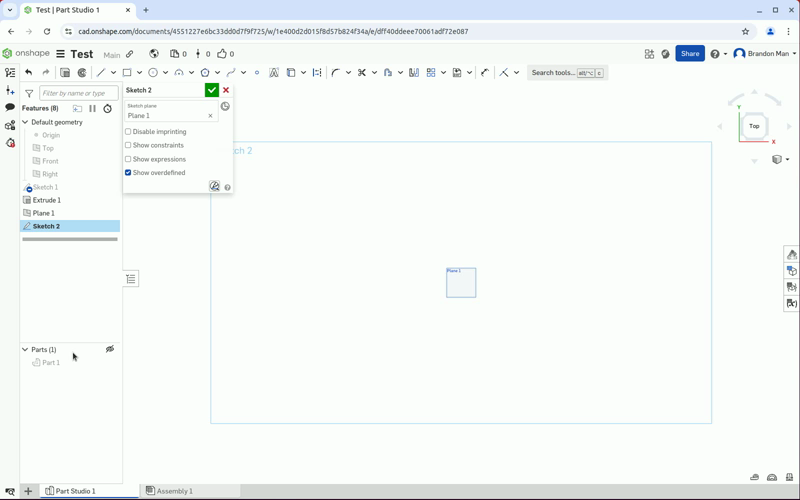
key(l)
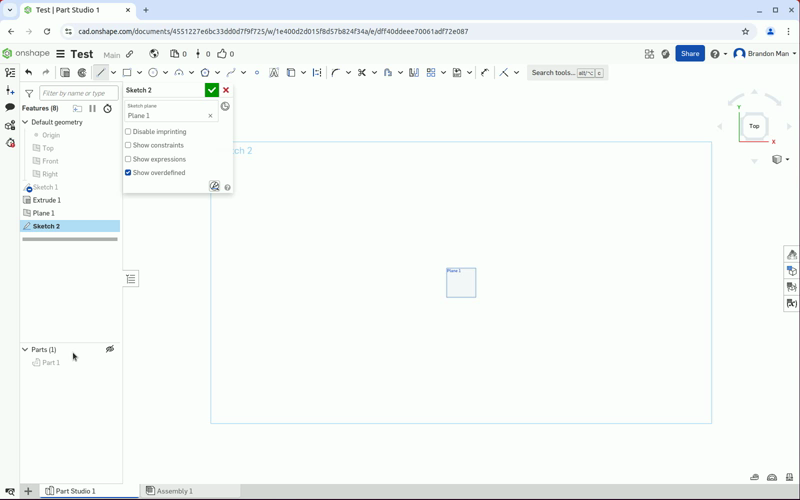
key_down(shift)
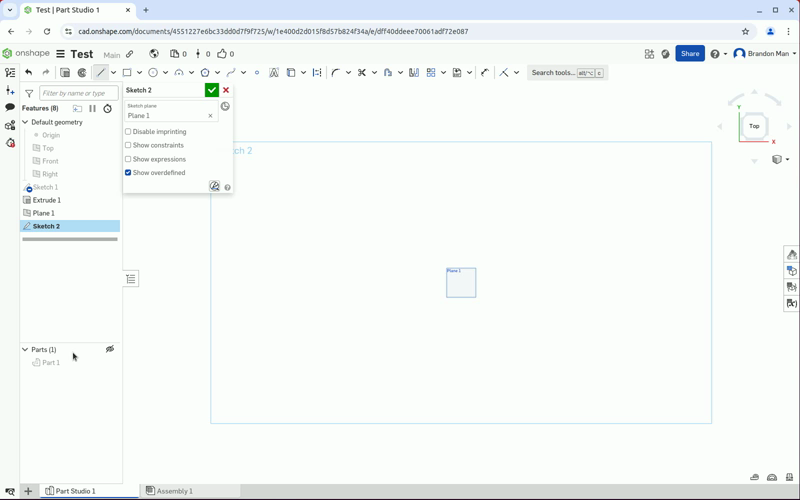
mouse_move(353, 337)
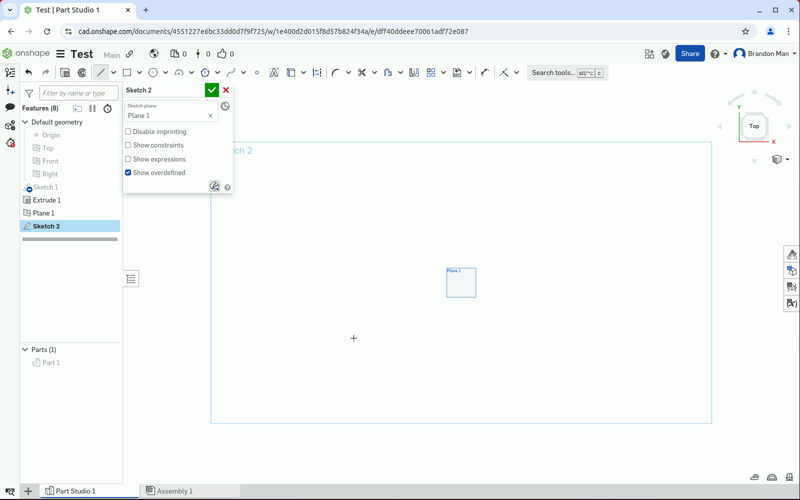
click(353, 337)
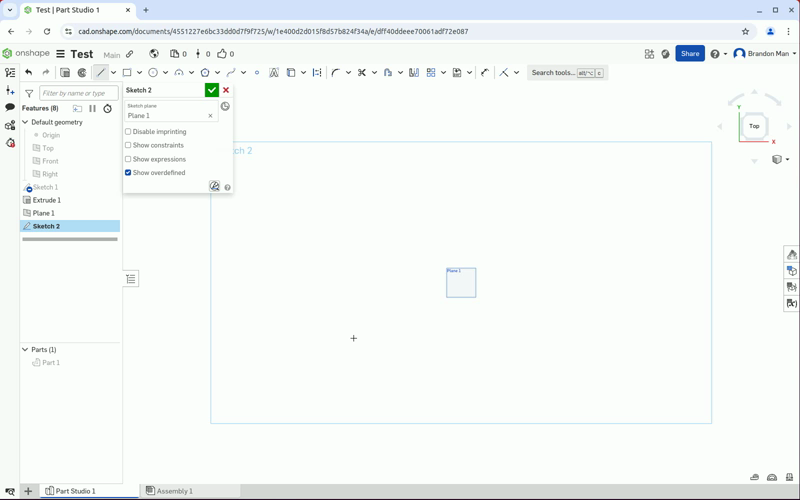
key_up(shift)
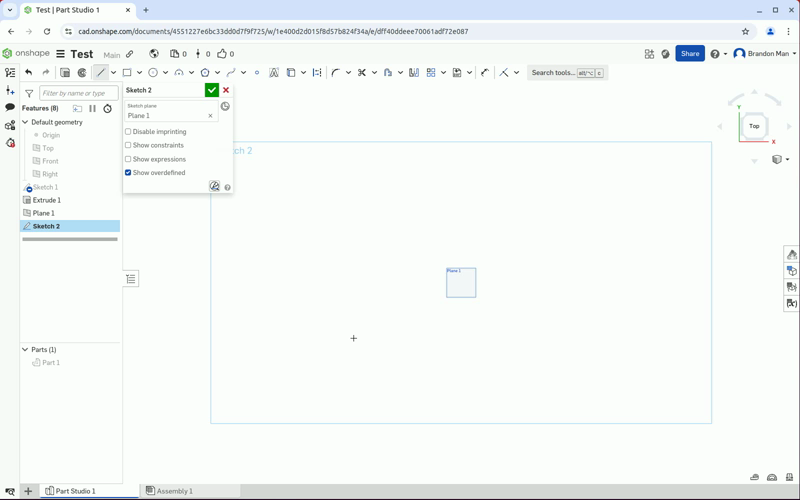
key_down(shift)
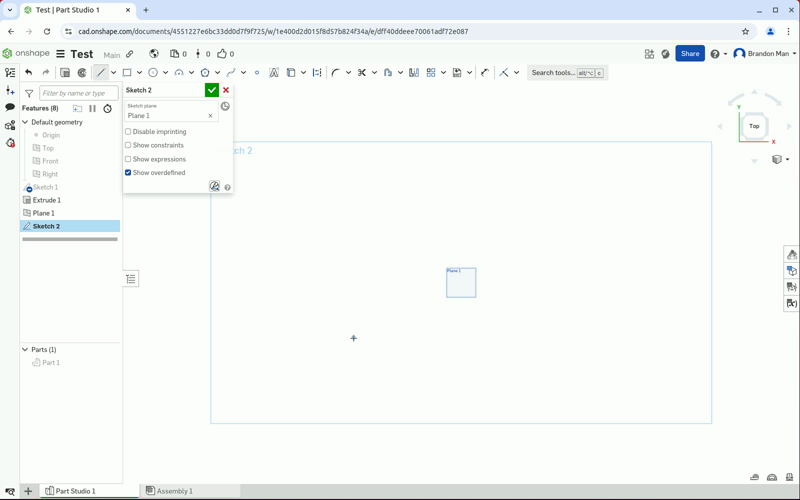
mouse_move(566, 337)
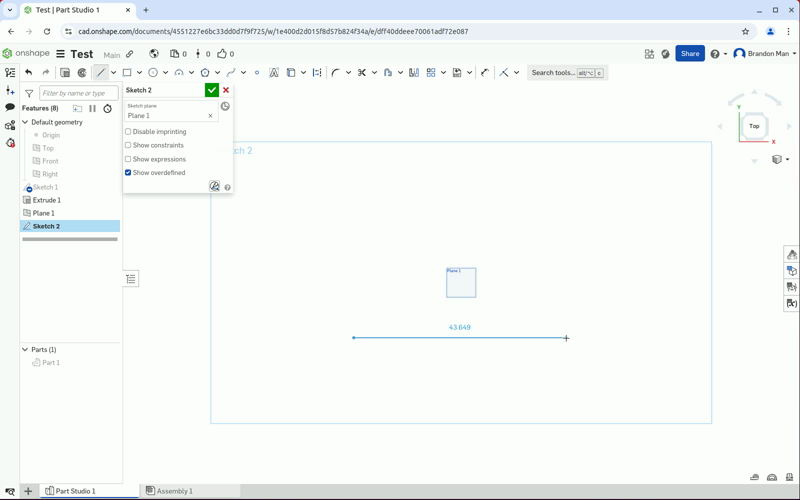
click(566, 337)
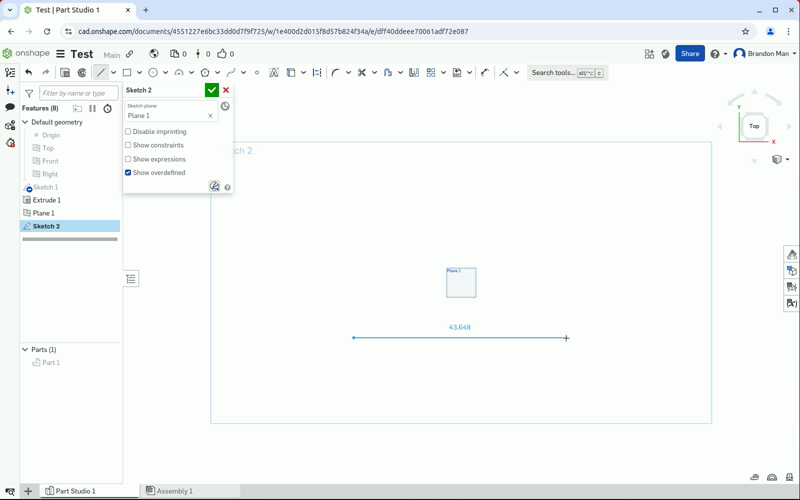
key_up(shift)
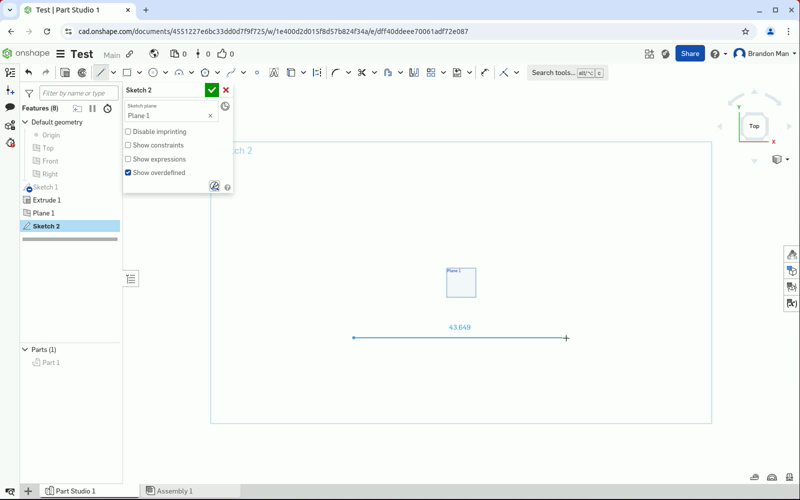
key_down(shift)
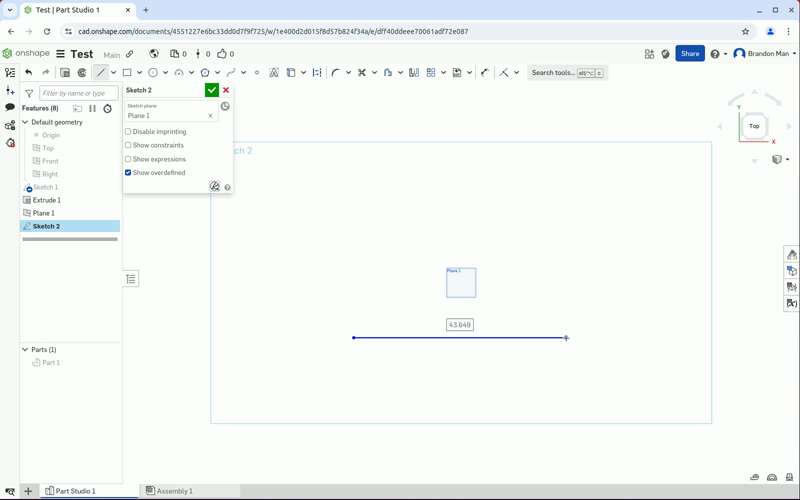
mouse_move(566, 228)
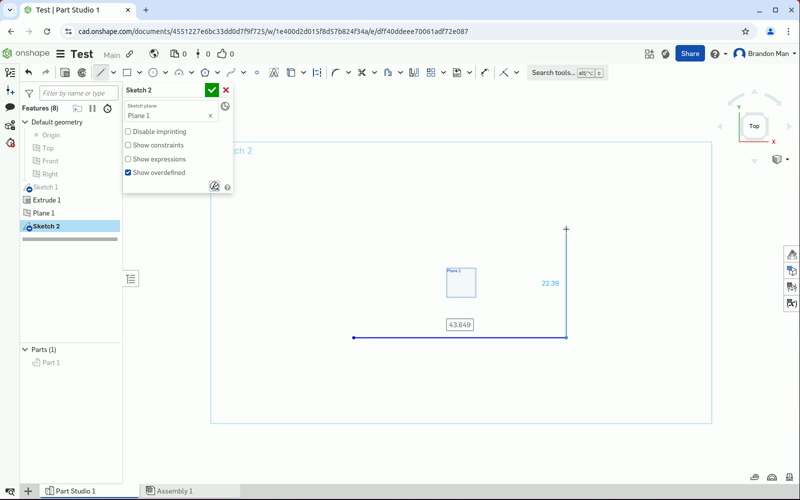
click(566, 228)
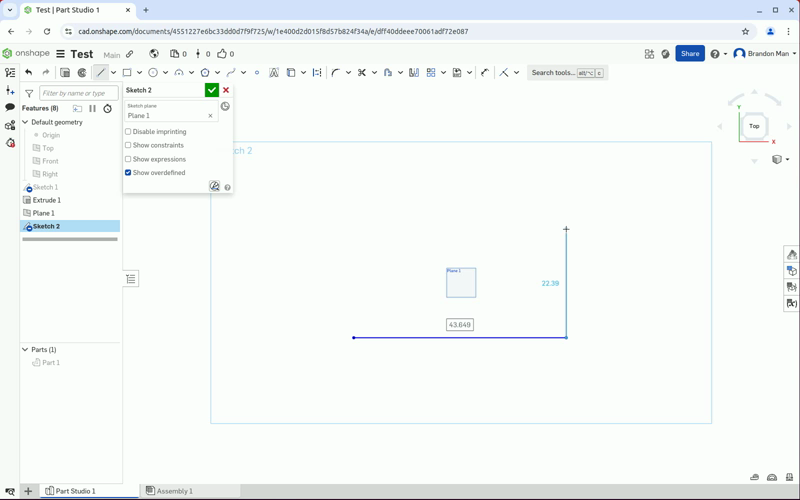
key_up(shift)
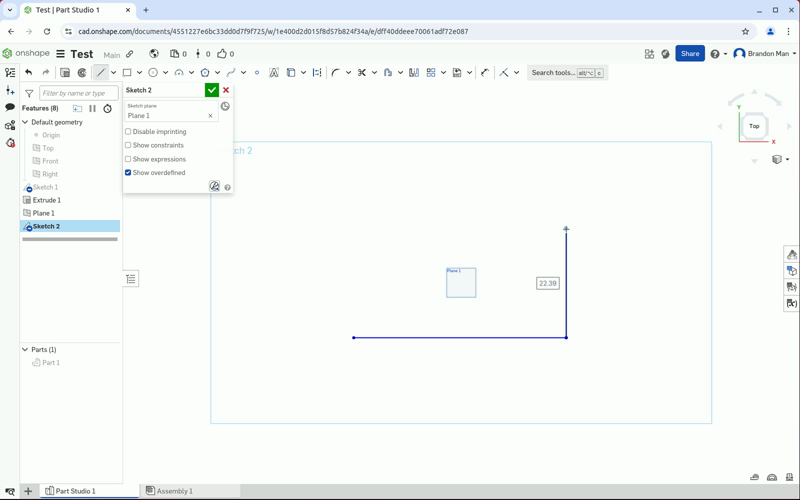
key_down(shift)
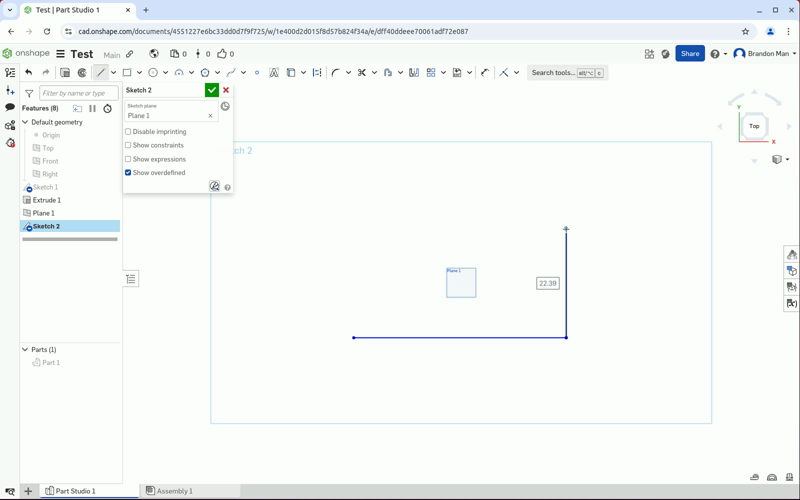
mouse_move(353, 228)
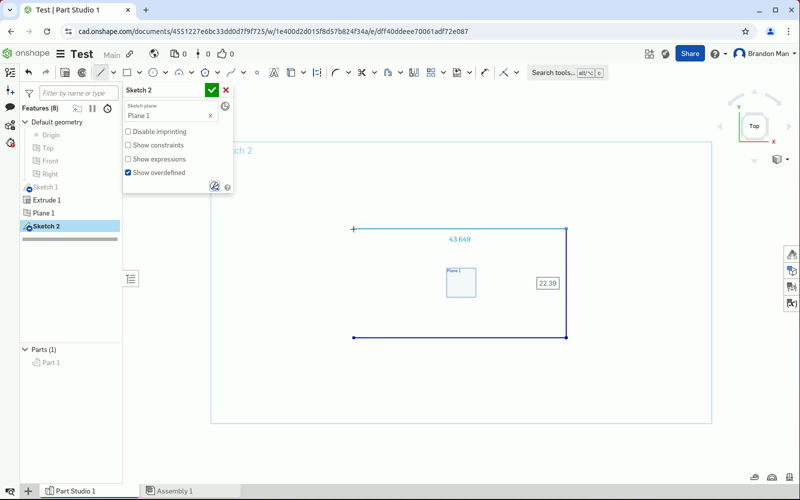
click(353, 228)
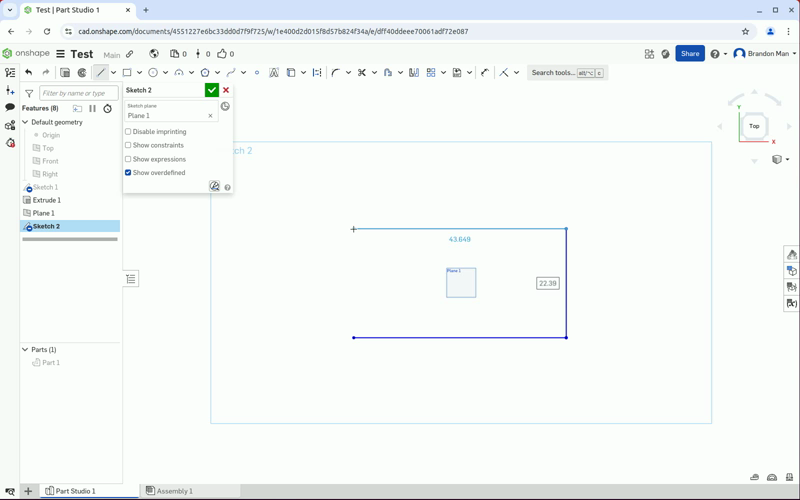
key_up(shift)
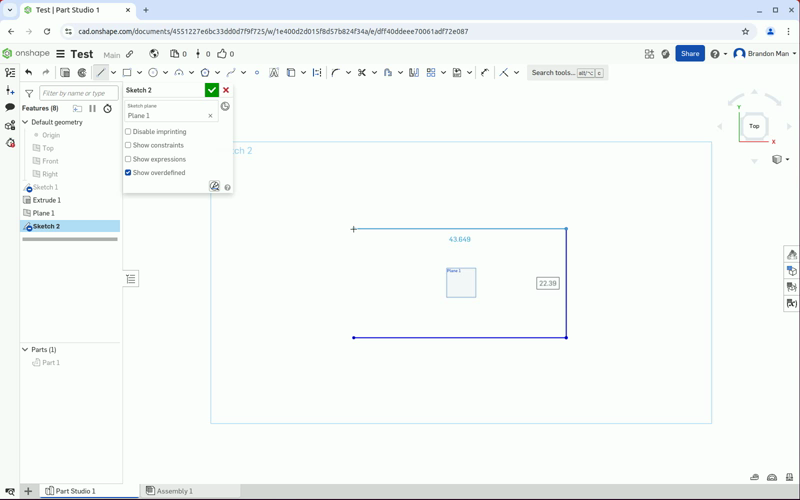
key_down(shift)
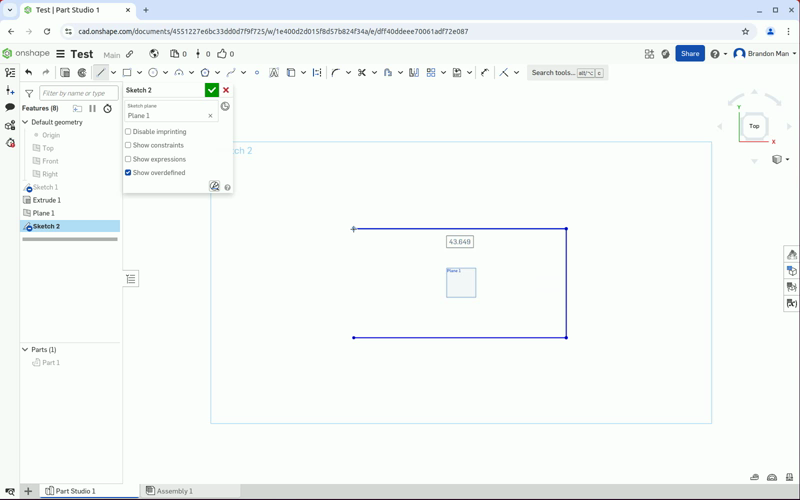
mouse_move(353, 337)
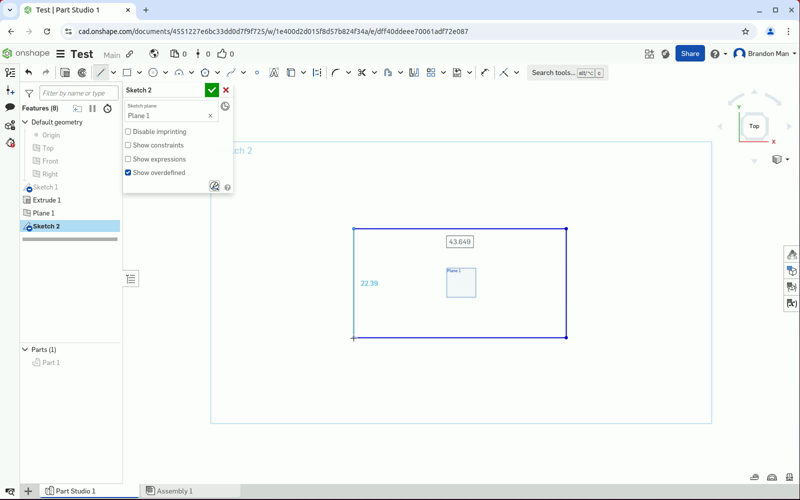
key_up(shift)
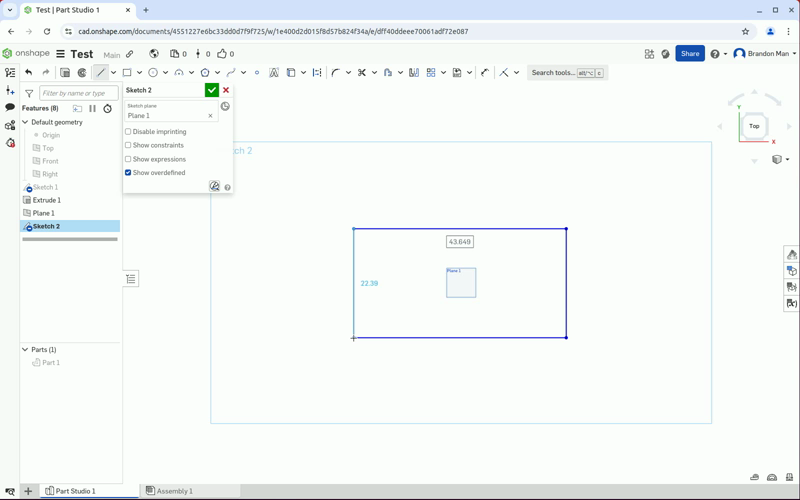
click(353, 337)
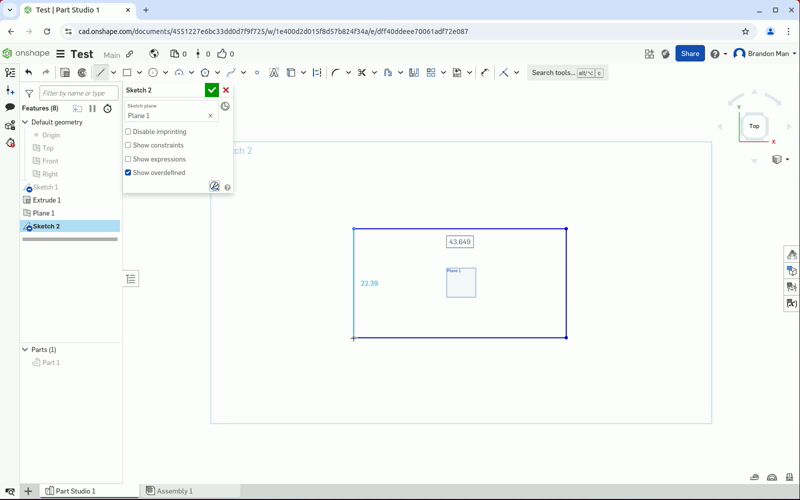
key(esc)
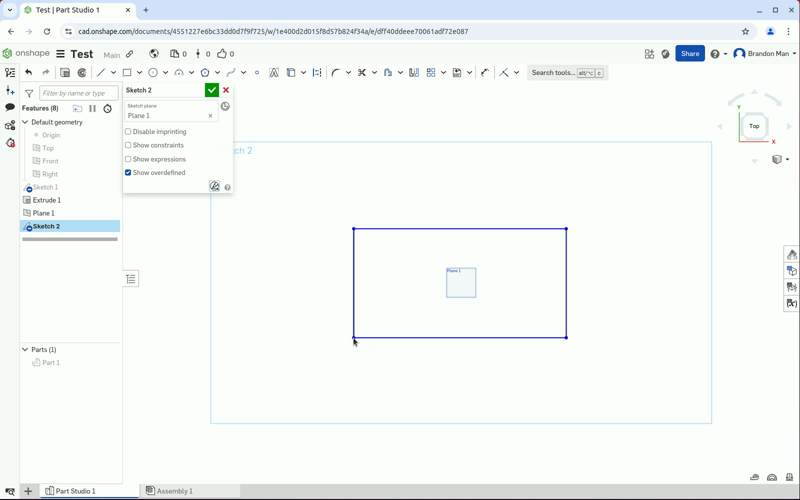
mouse_move(550, 296)
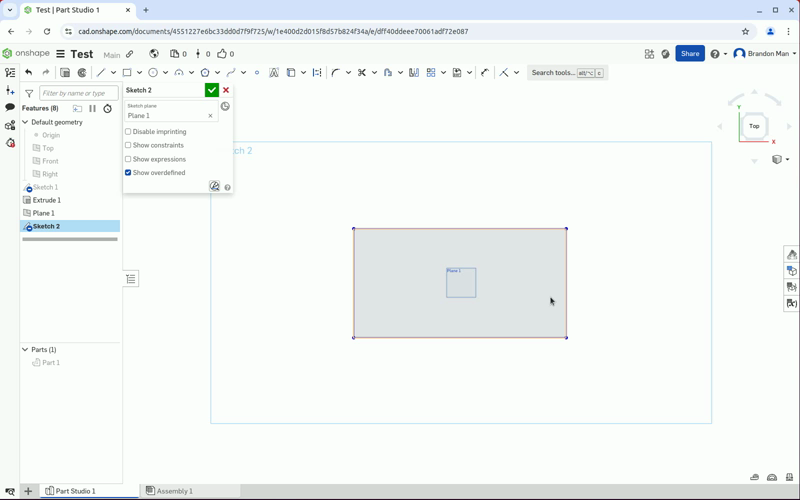
click(550, 296)
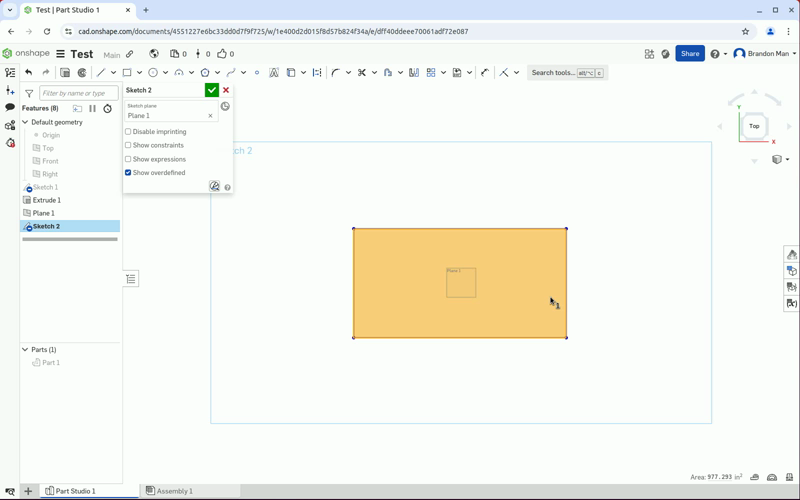
mouse_move(73, 352)
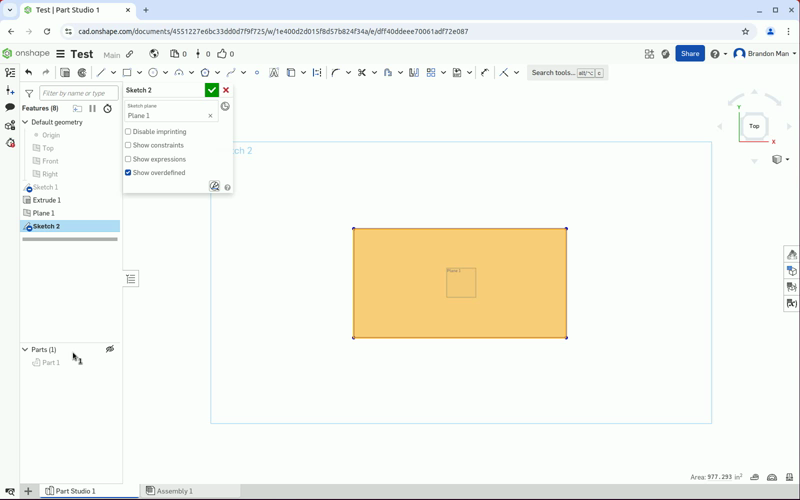
key(shift+y)
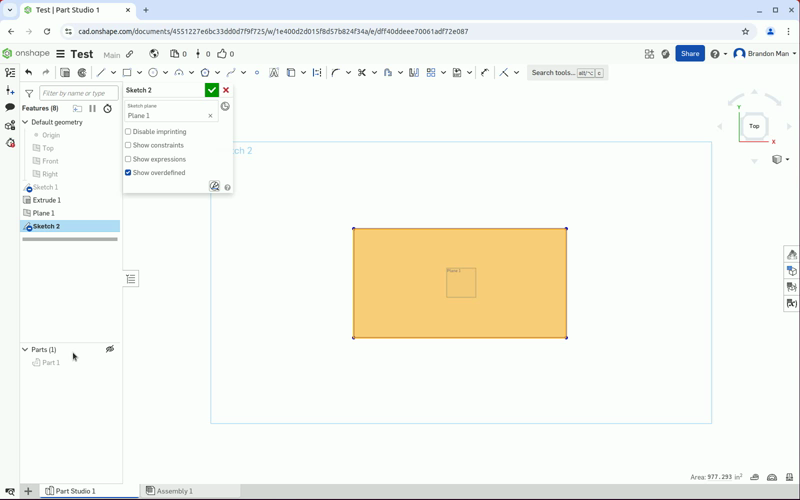
key(shift+e)
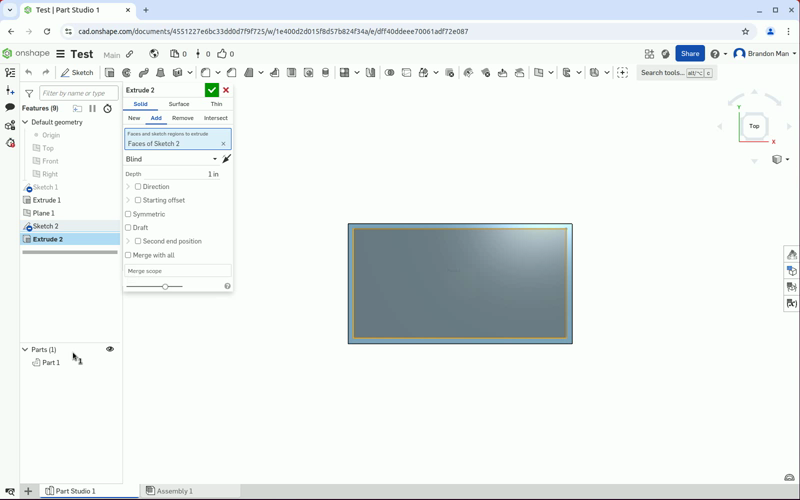
mouse_move(143, 106)
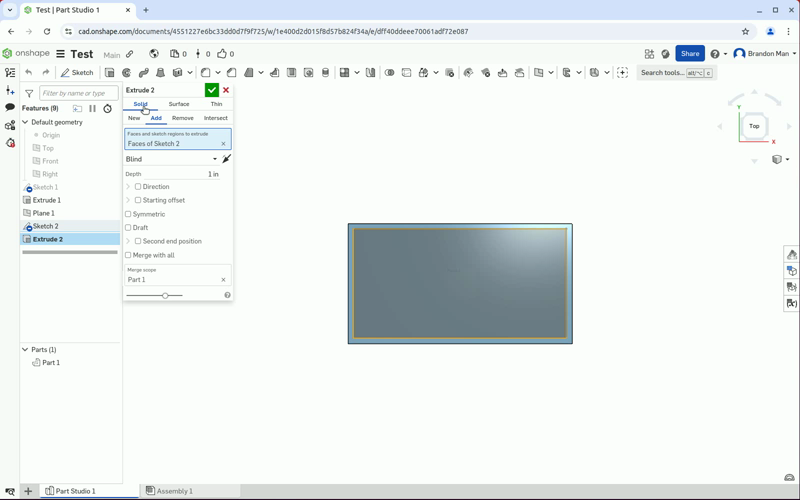
click(143, 106)
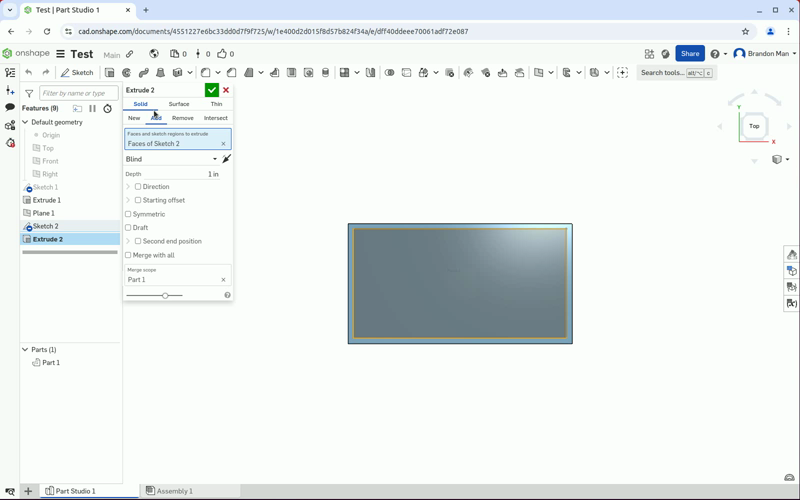
mouse_move(186, 120)
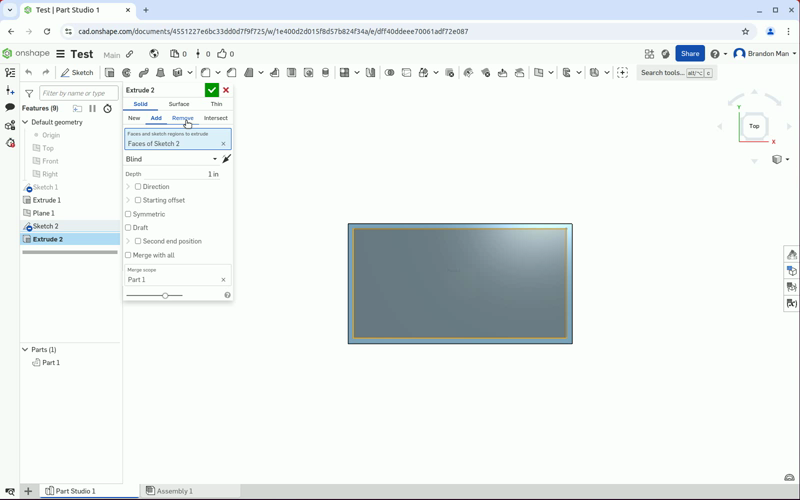
click(186, 120)
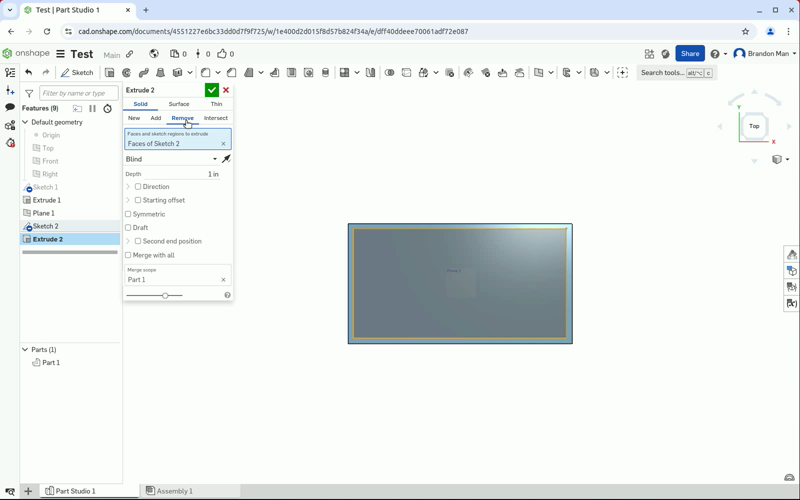
key(tab, 4)
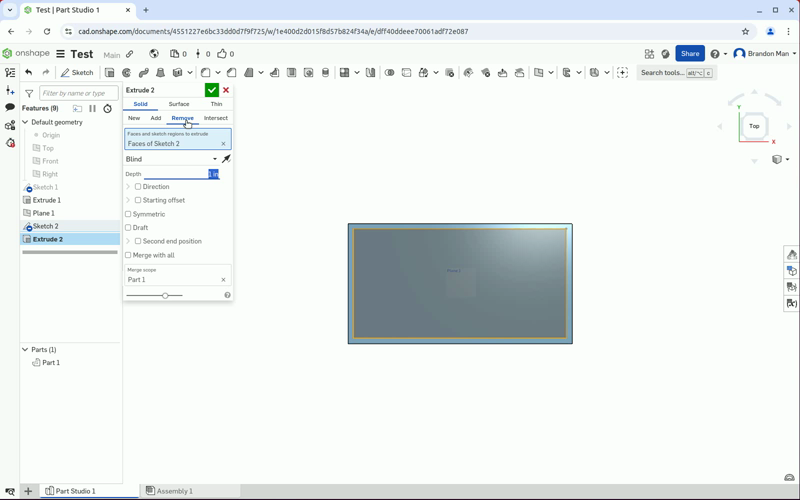
text(7.462)
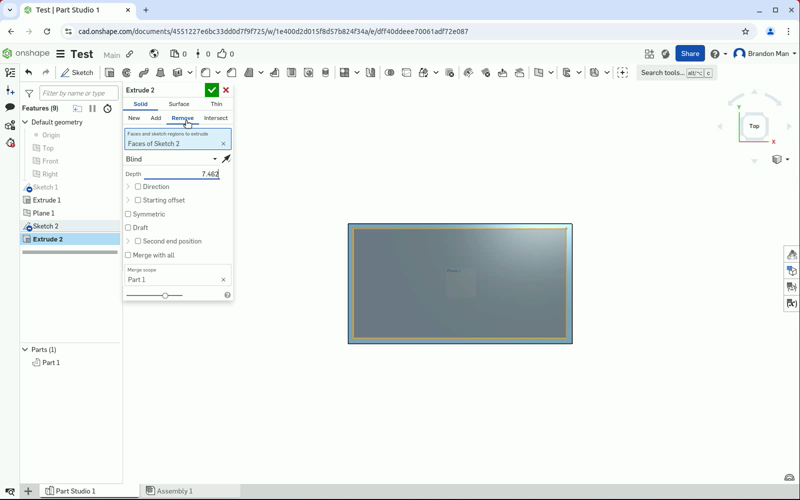
key(tab, 6)
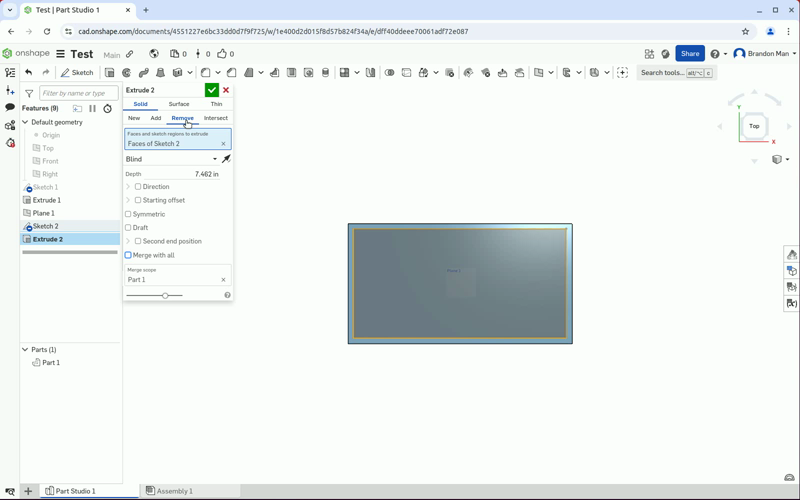
key(space)
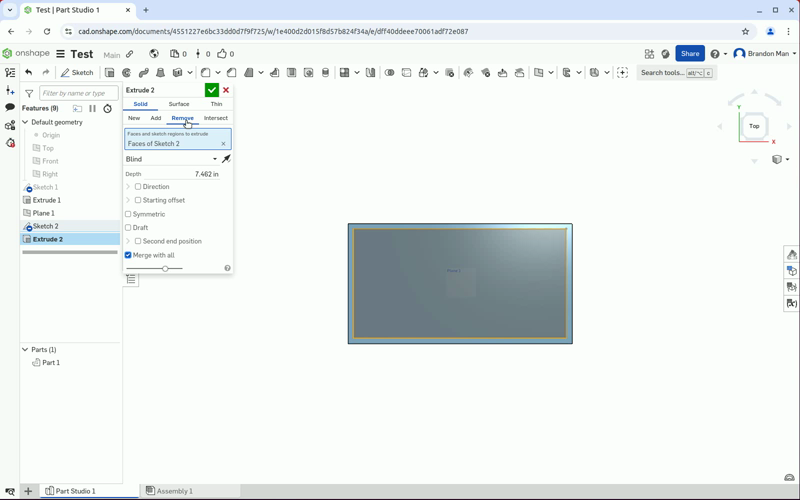
key(enter)
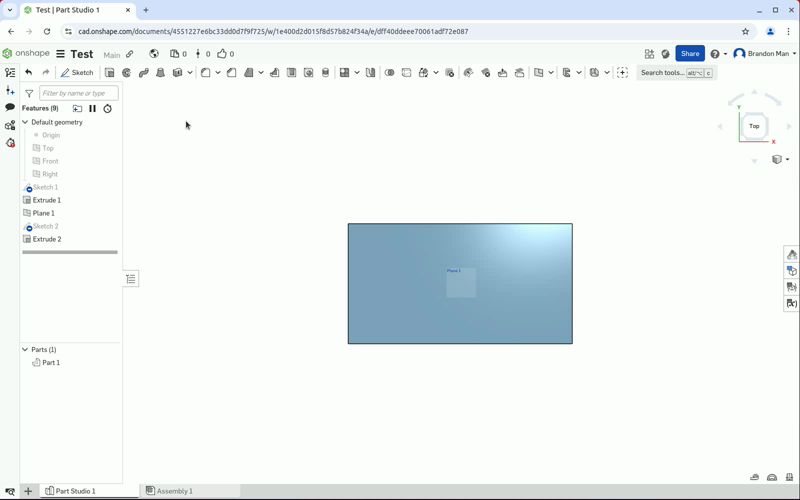
key(shift+h)
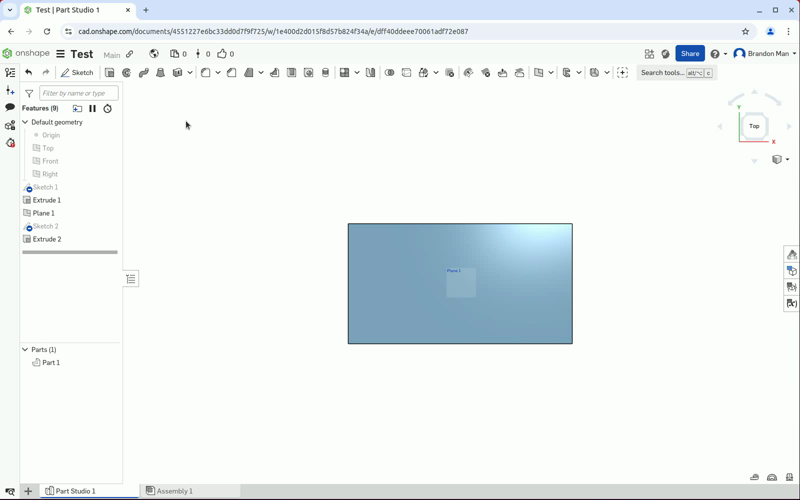
key(shift+h)
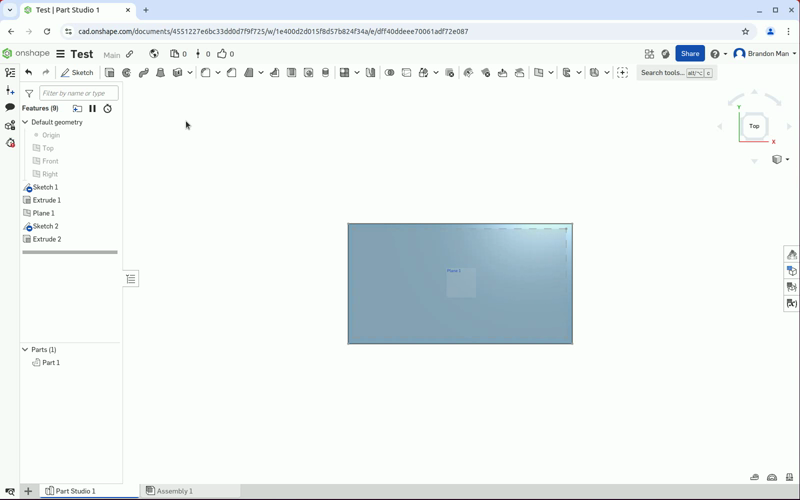
key(shift+7)
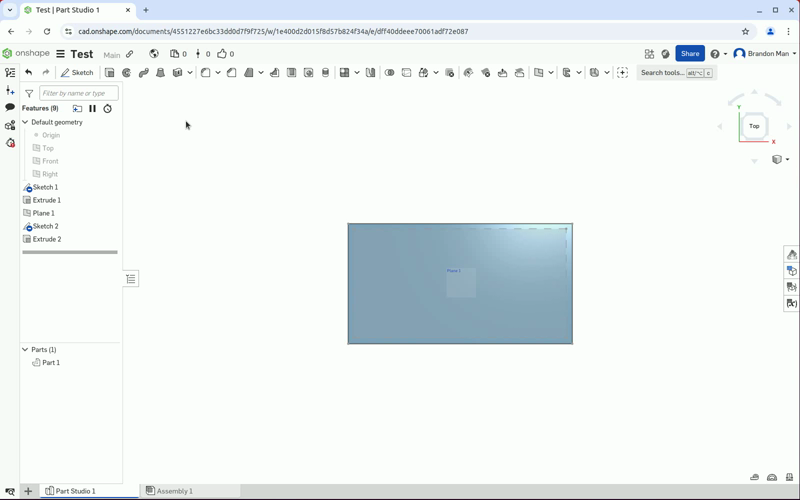
key(up, 3)
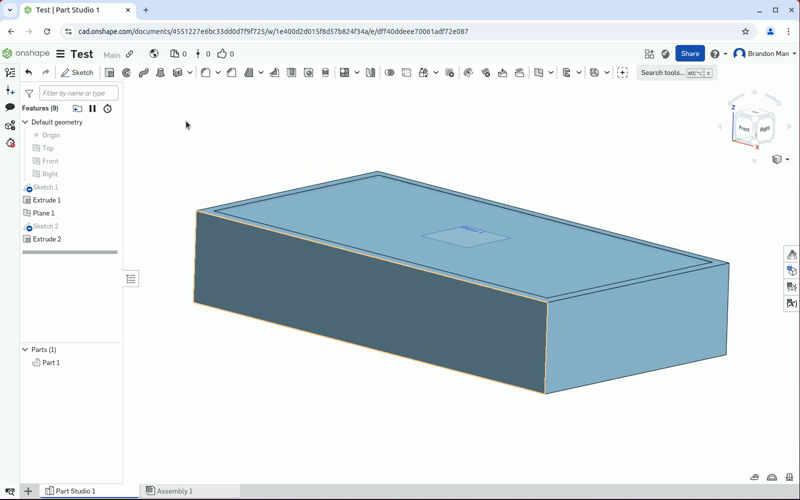
key(left, 3)
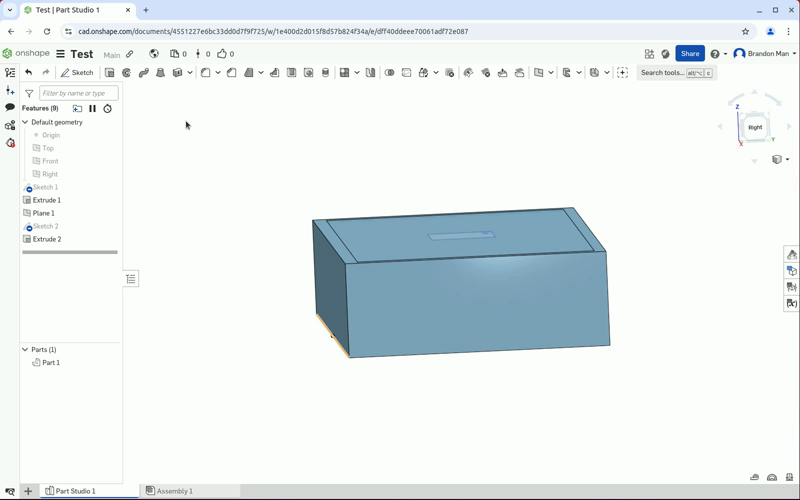
key(right, 3)
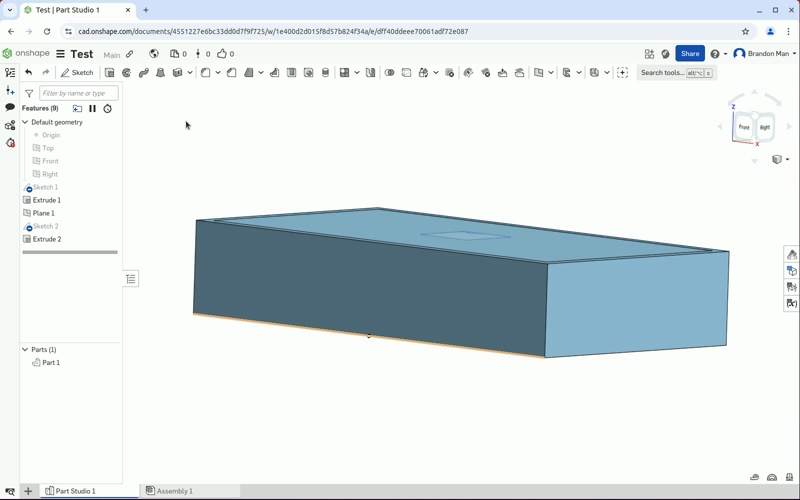
key(down, 3)
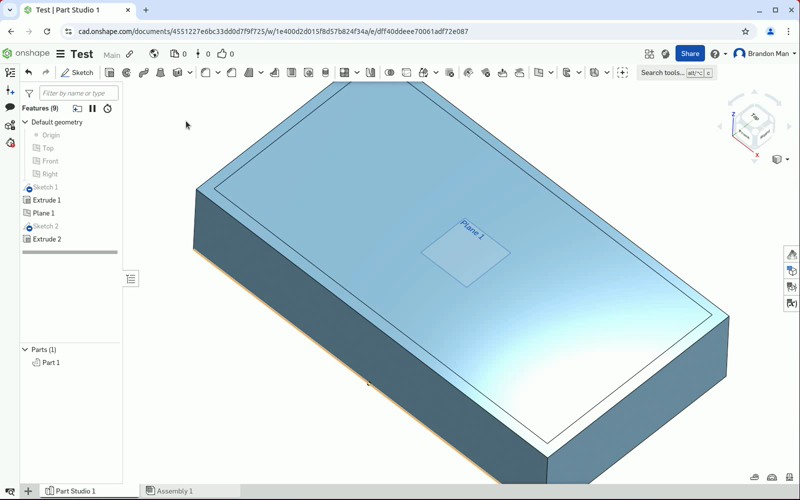
mouse_move(73, 189)
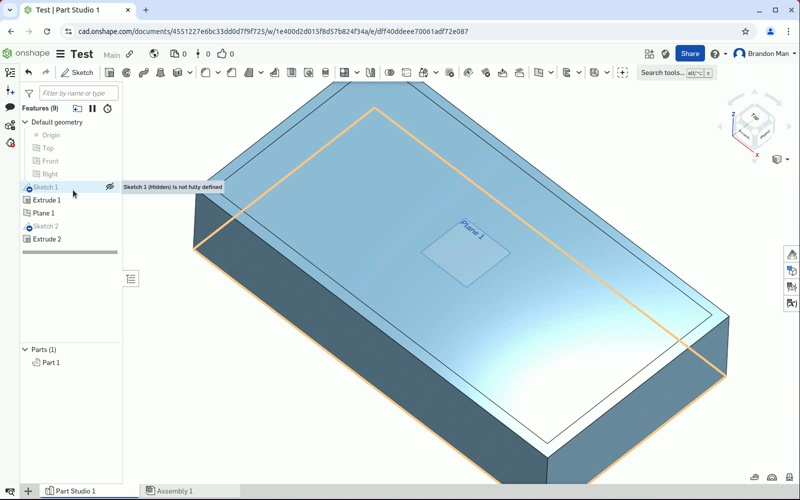
click(73, 189)